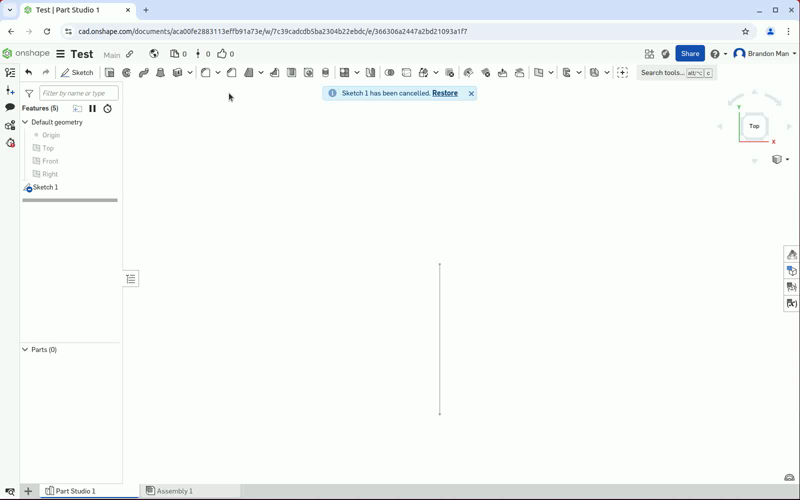
key(shift+h)
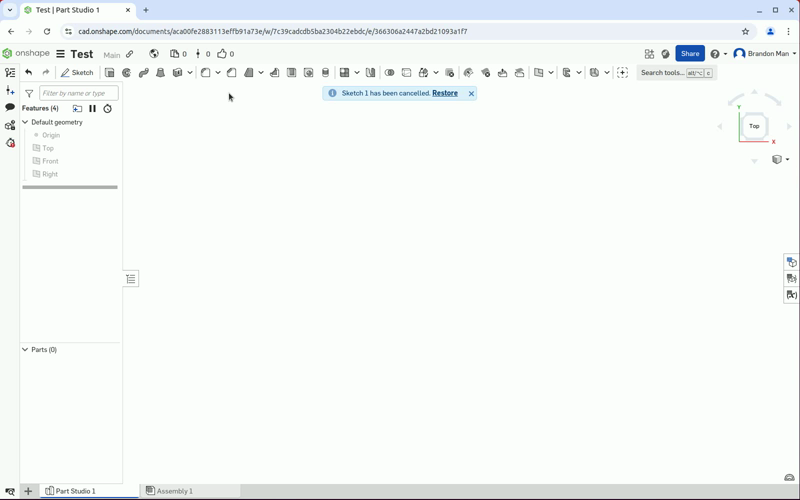
mouse_move(73, 352)
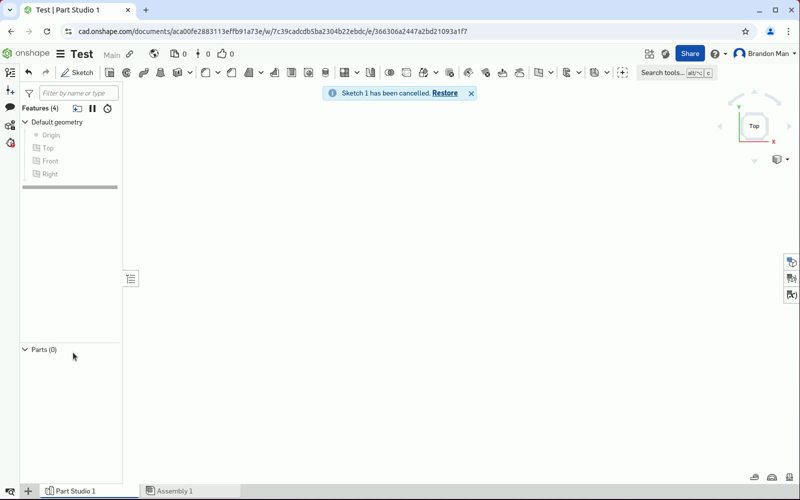
key(y)
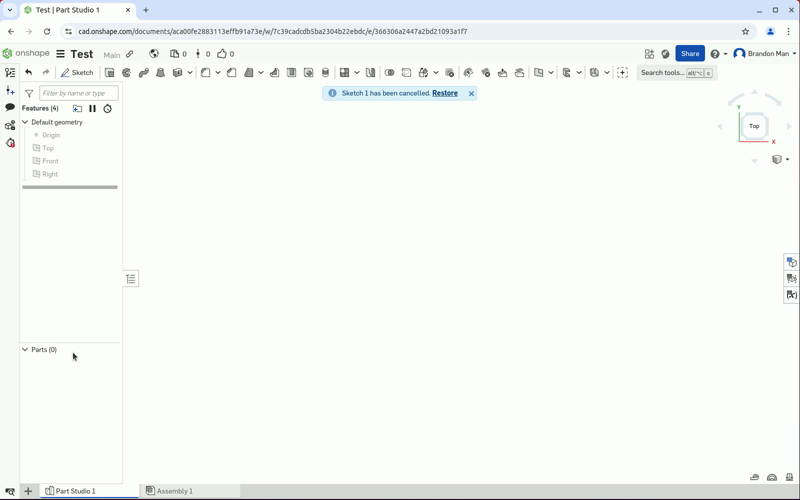
key(shift+p)
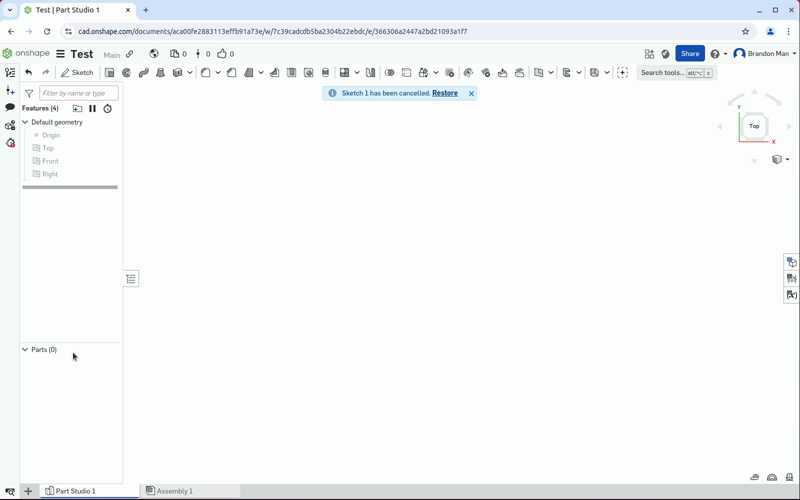
key(space)
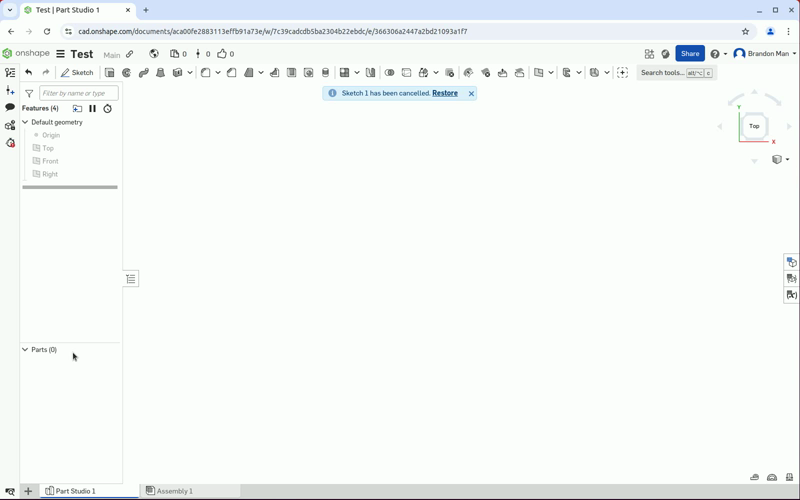
key_down(shift)
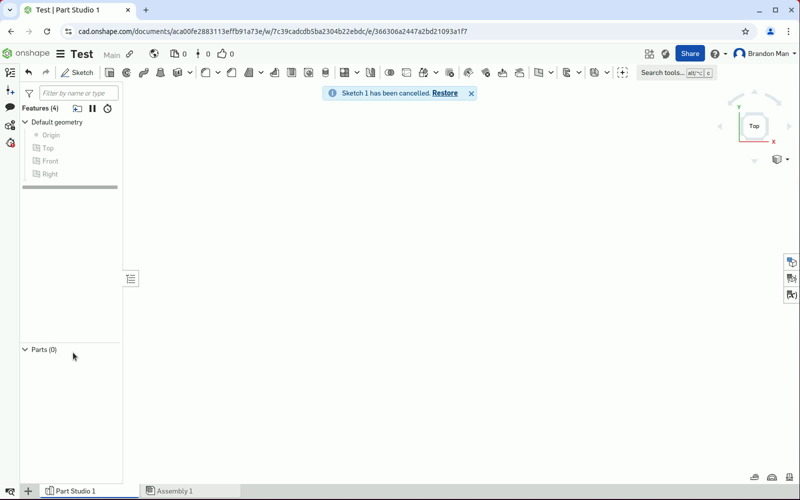
key(up)
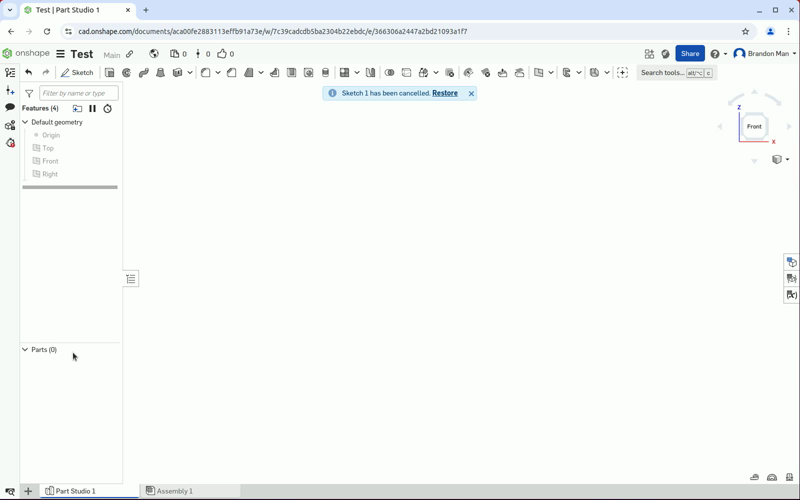
key_up(shift)
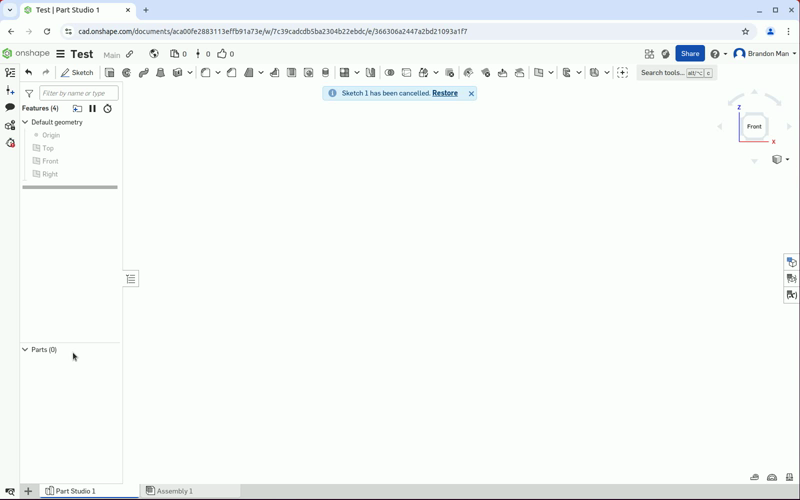
mouse_move(73, 352)
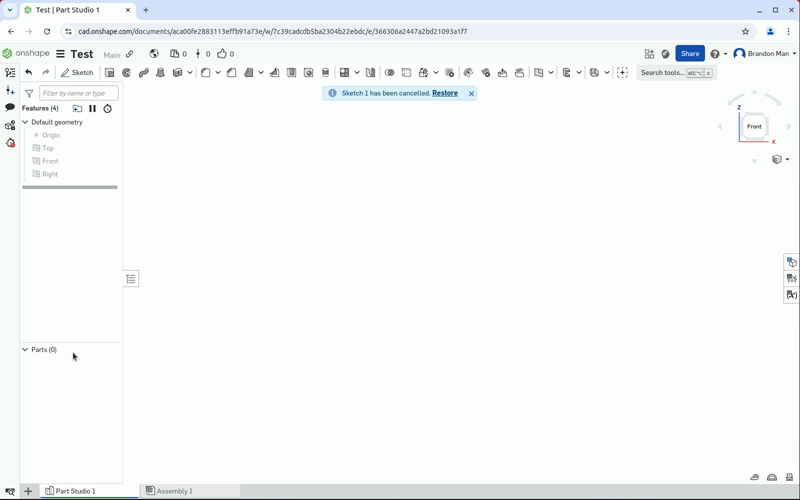
key(shift+y)
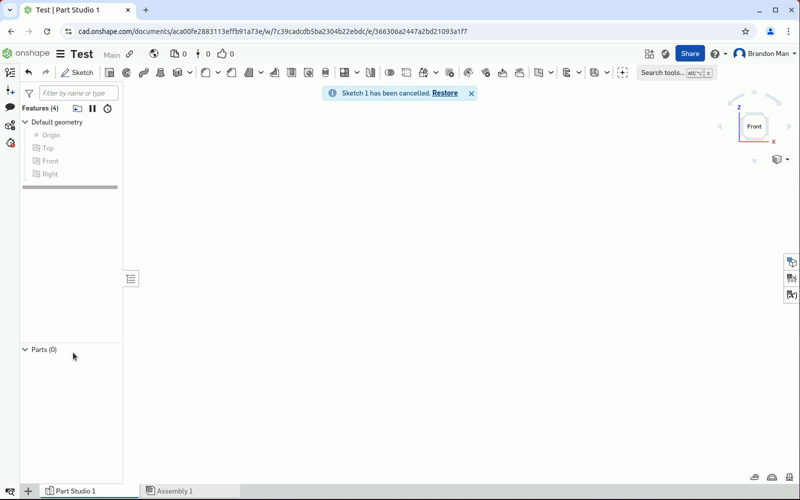
key(shift+s)
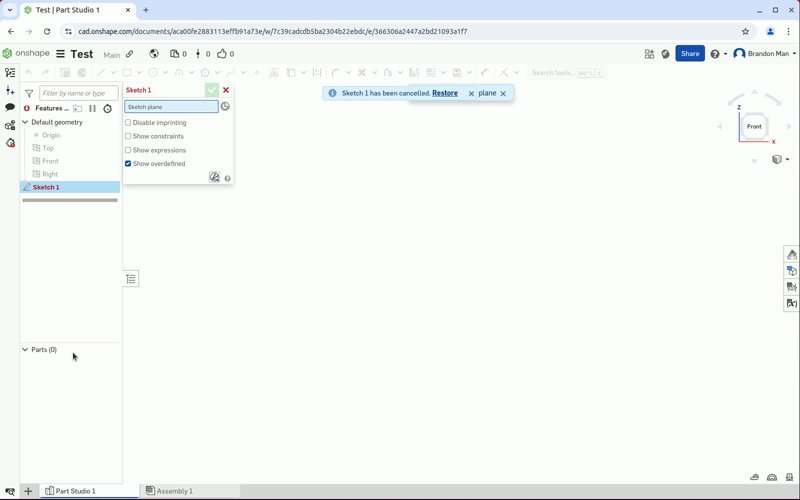
mouse_move(73, 163)
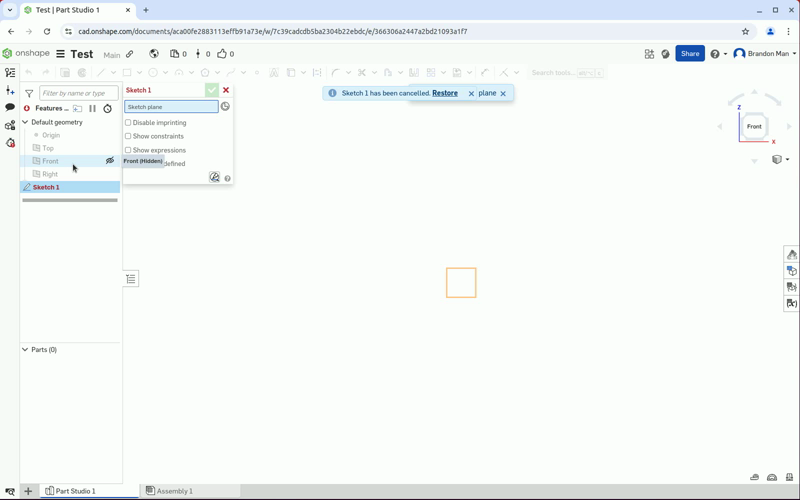
click(73, 163)
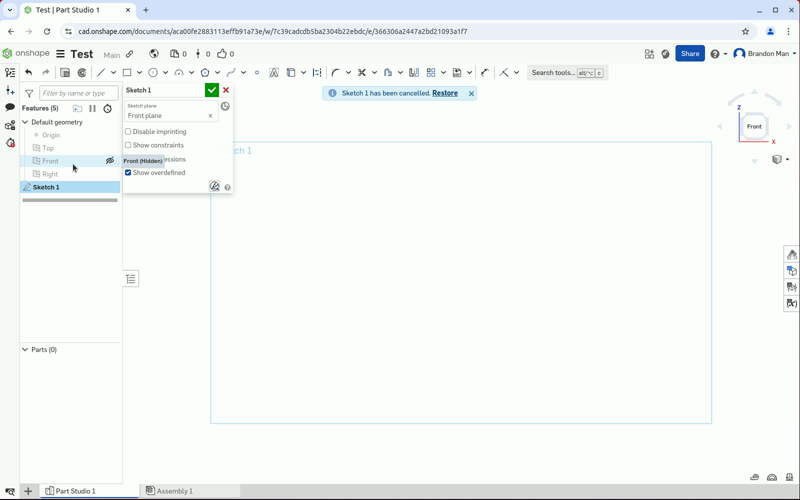
mouse_move(73, 352)
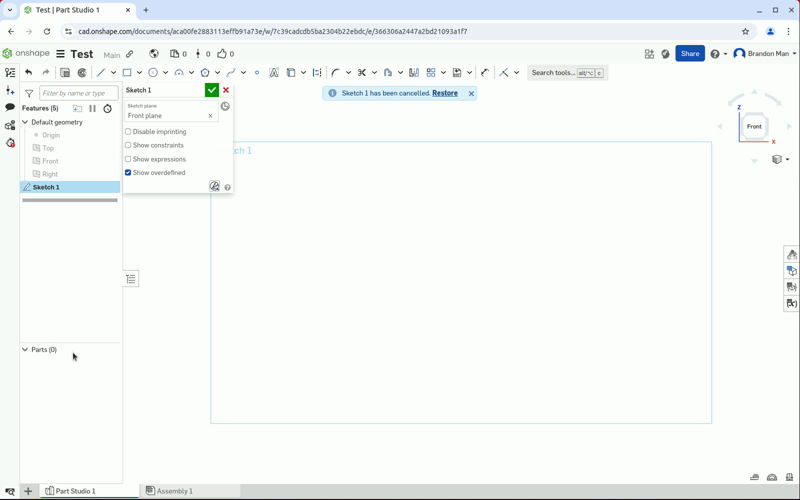
key(y)
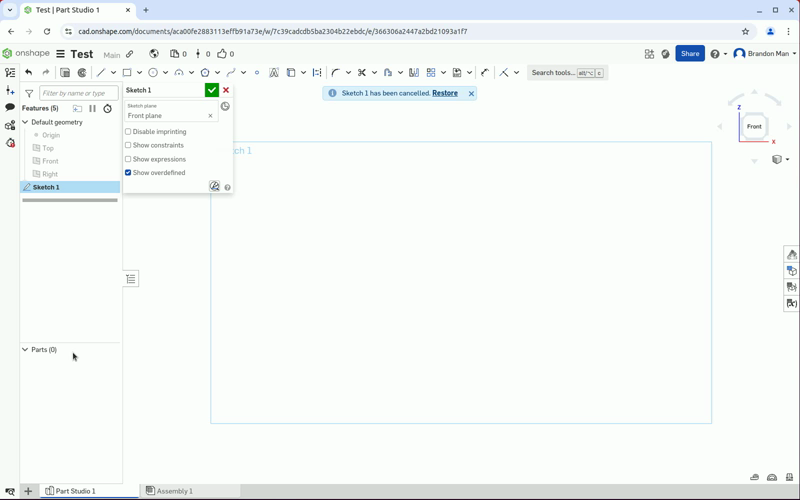
key(l)
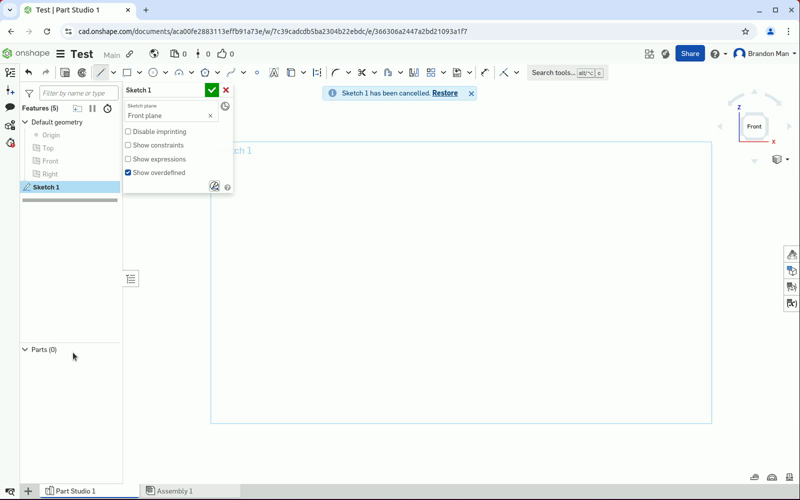
key_down(shift)
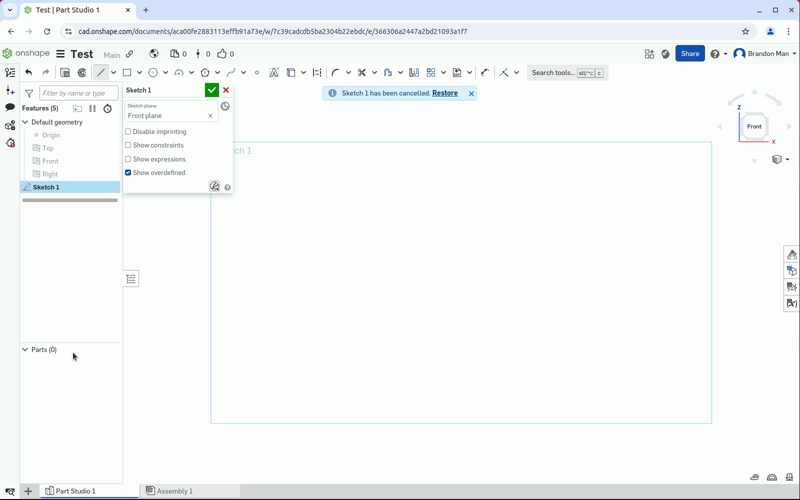
mouse_move(460, 282)
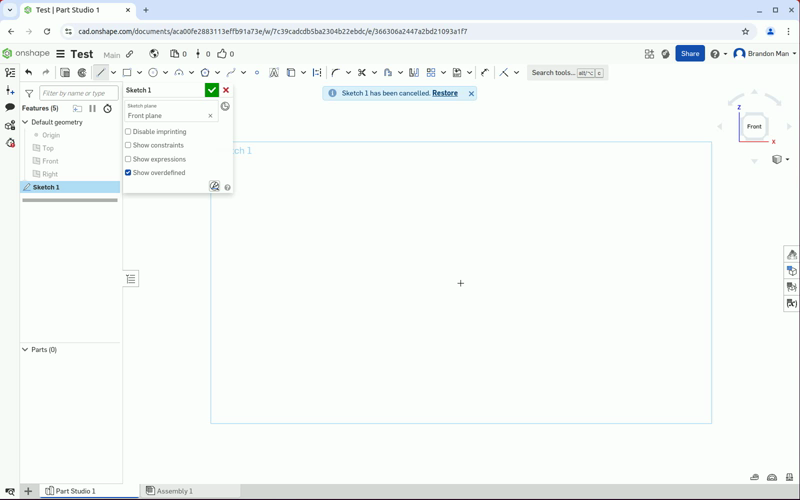
click(460, 282)
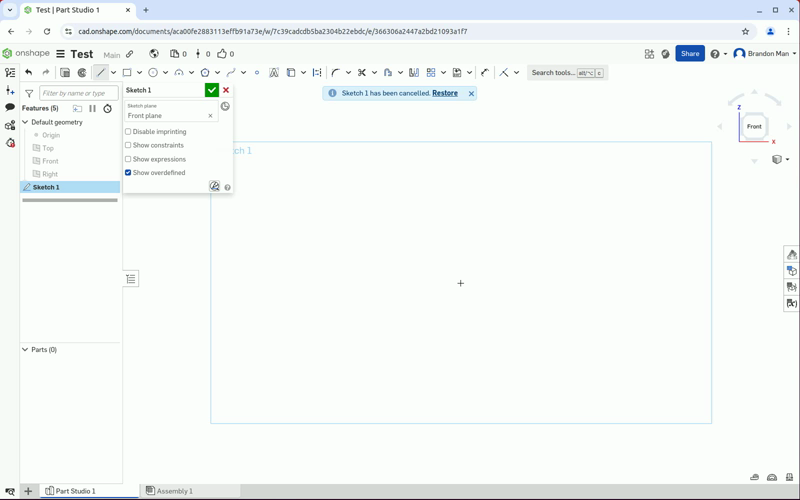
key_up(shift)
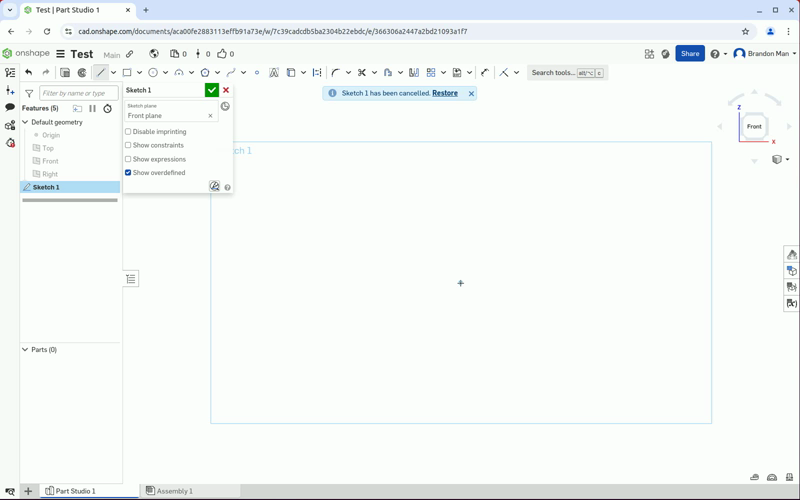
key_down(shift)
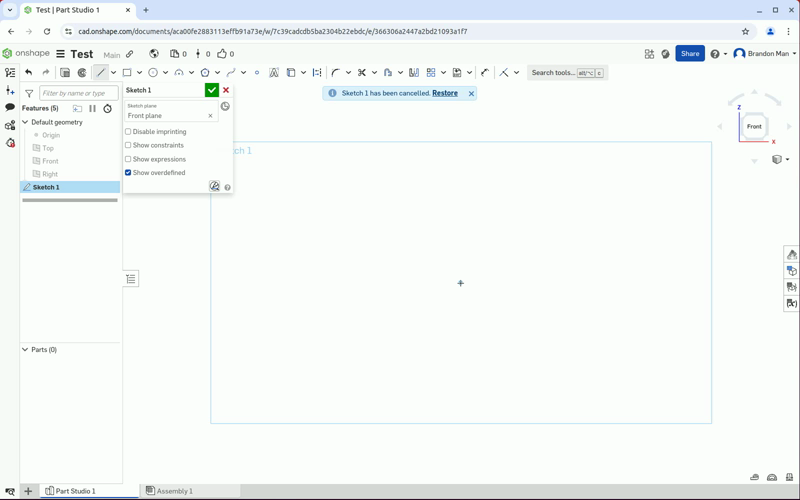
mouse_move(573, 282)
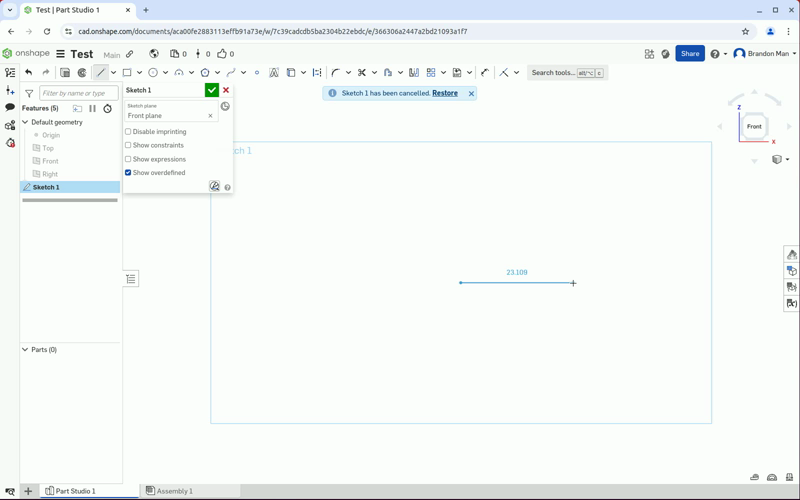
click(573, 282)
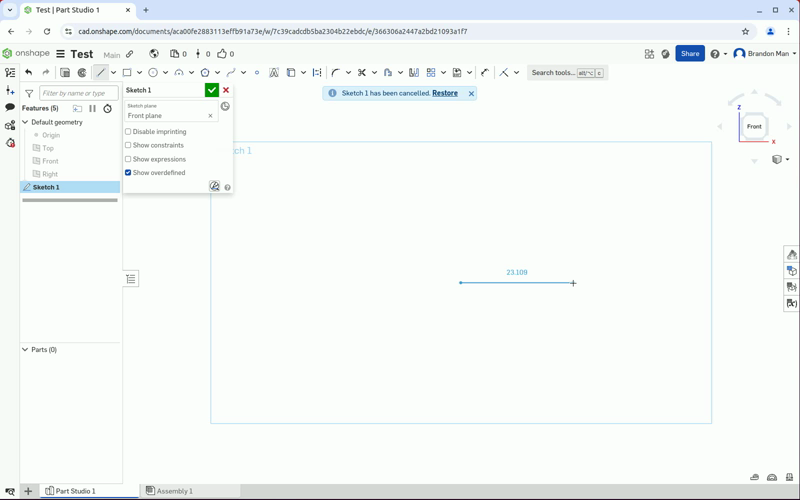
key_up(shift)
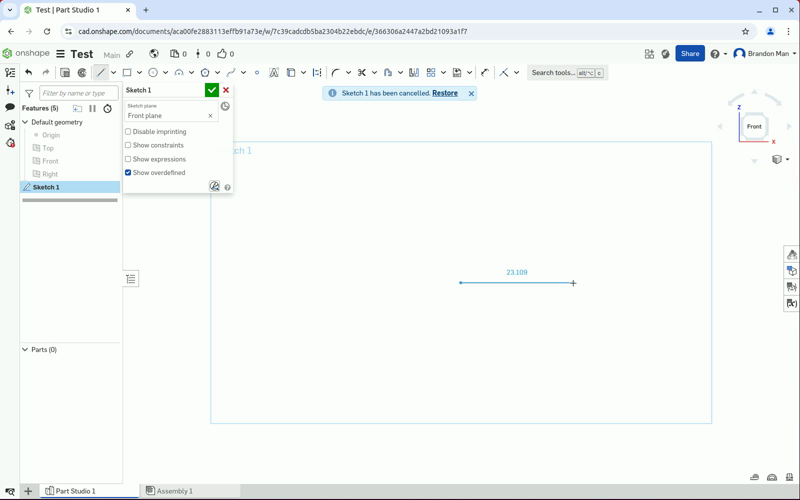
key_down(shift)
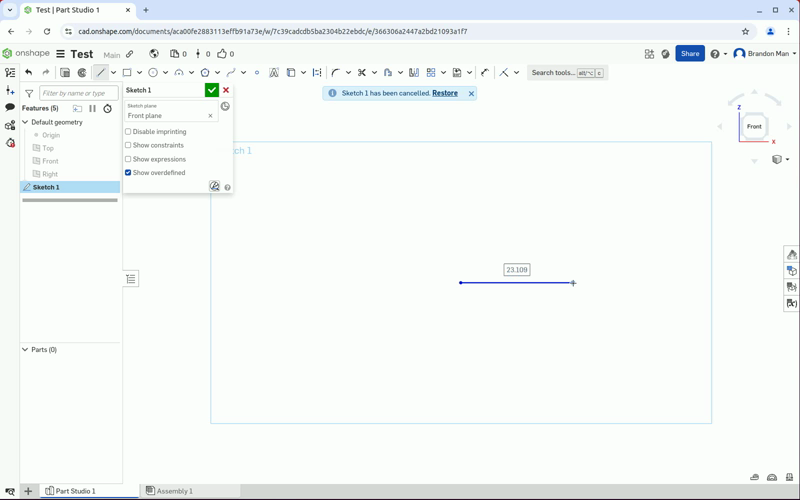
mouse_move(573, 189)
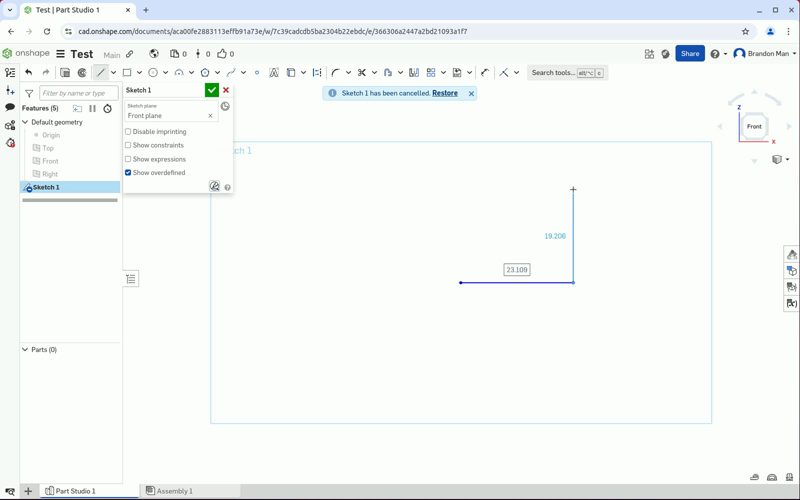
click(573, 189)
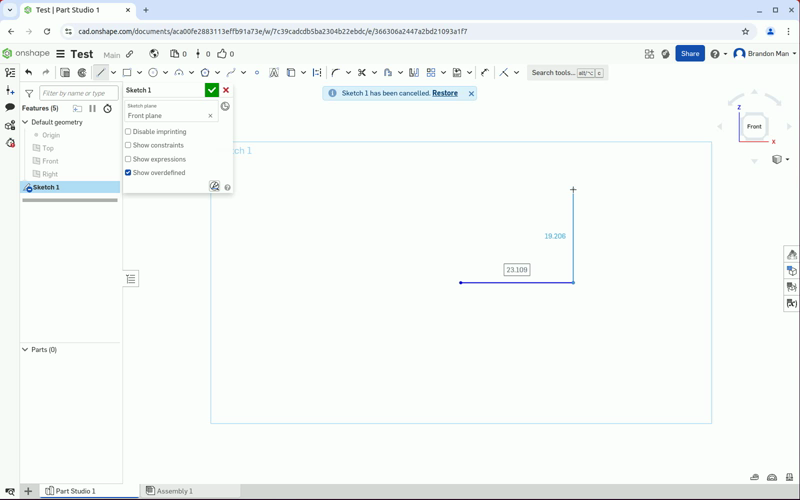
key_up(shift)
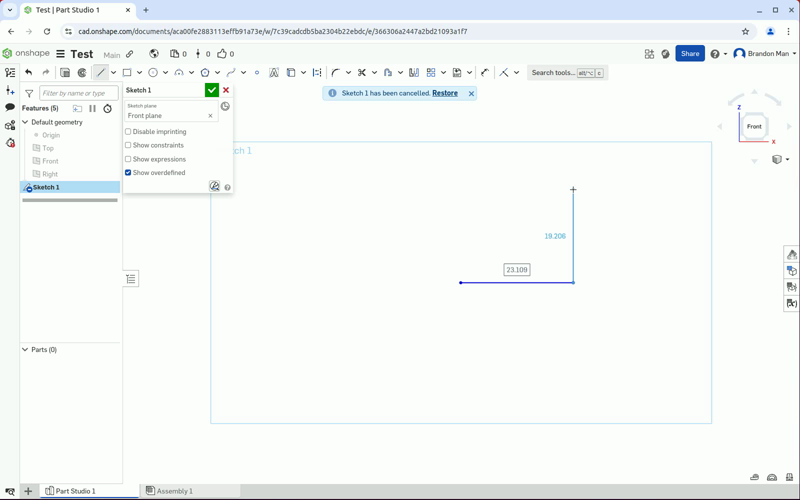
key_down(shift)
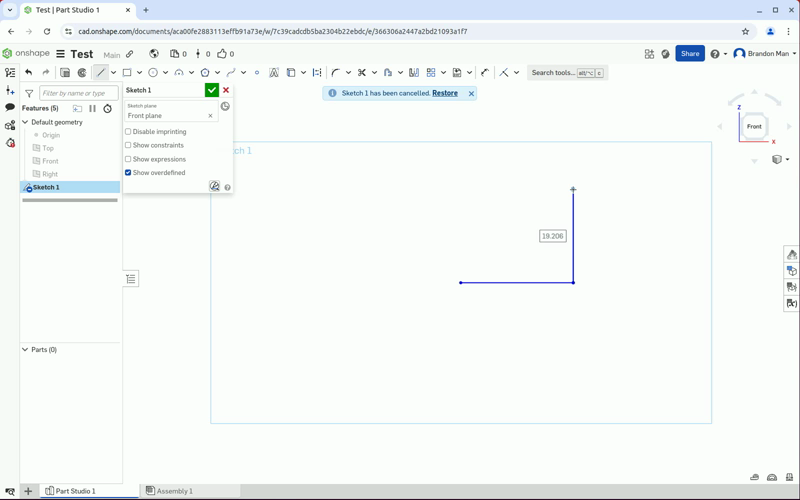
mouse_move(460, 189)
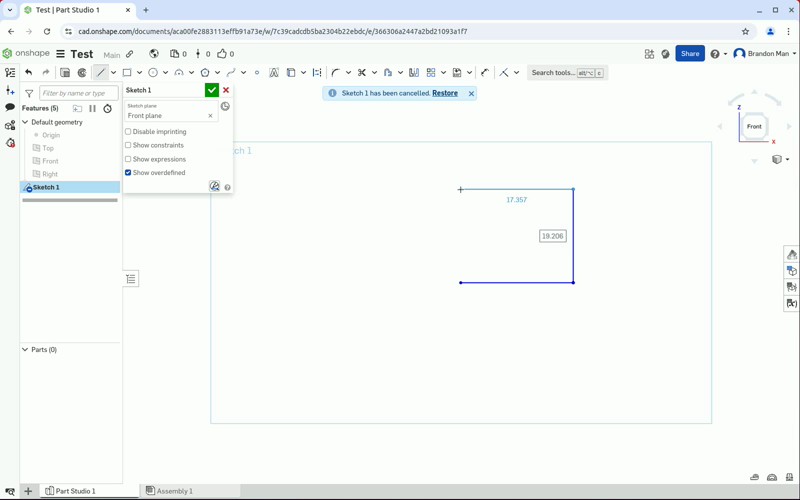
click(460, 189)
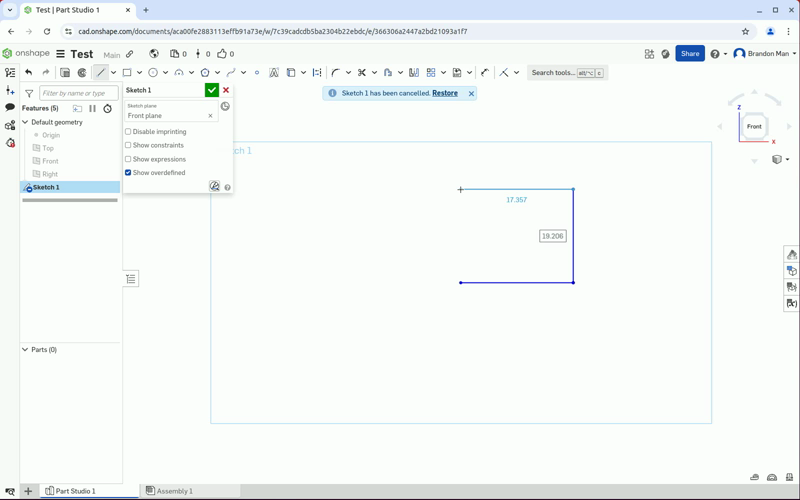
key_up(shift)
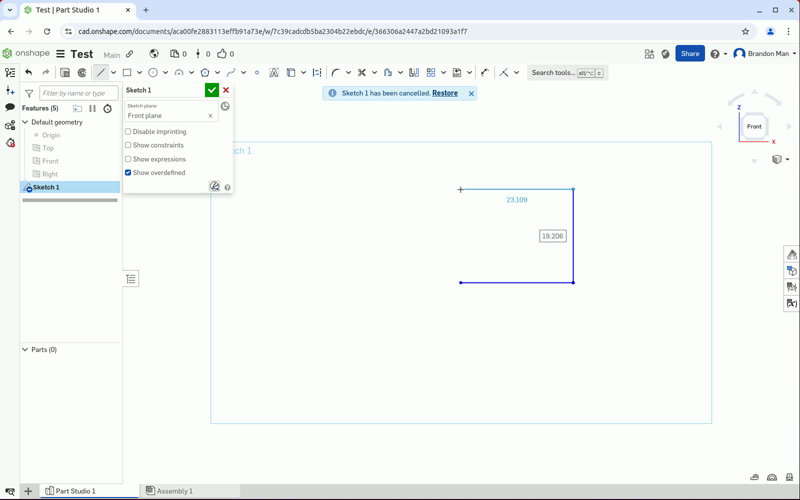
key_down(shift)
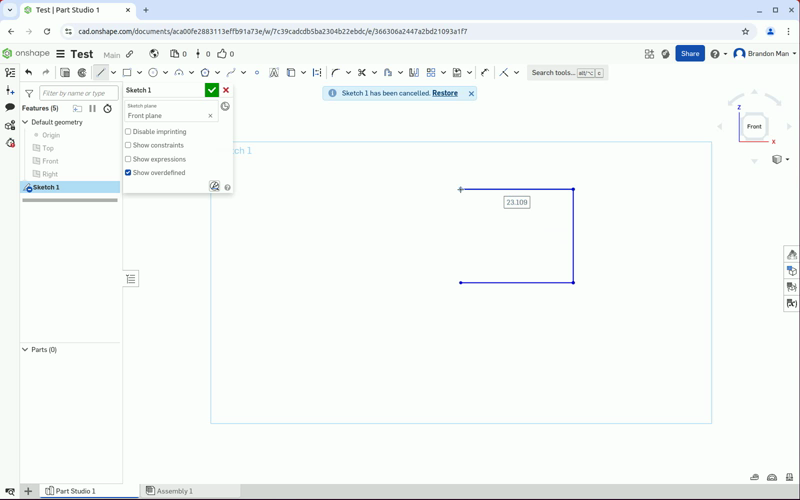
mouse_move(460, 282)
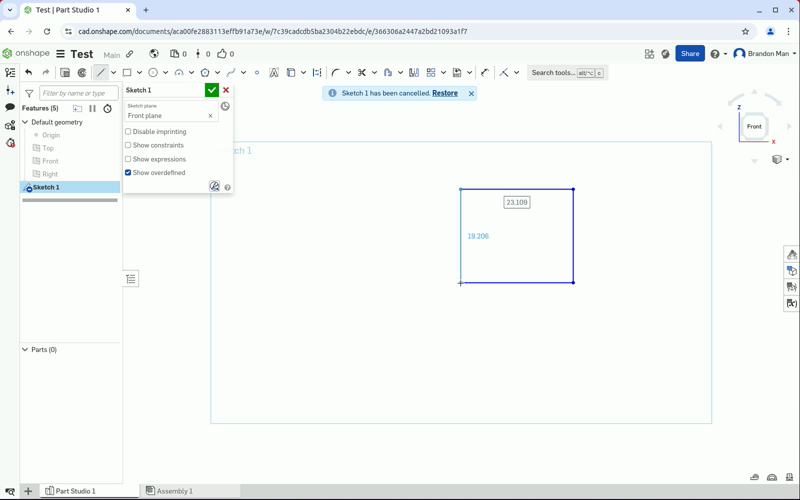
key_up(shift)
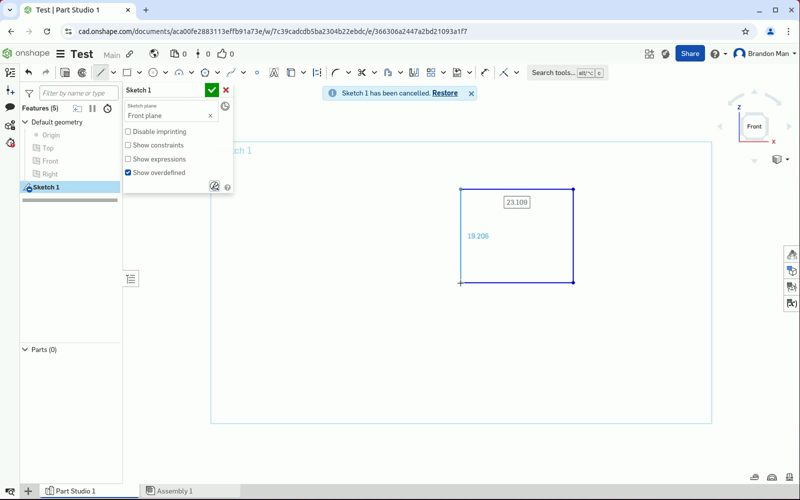
click(460, 282)
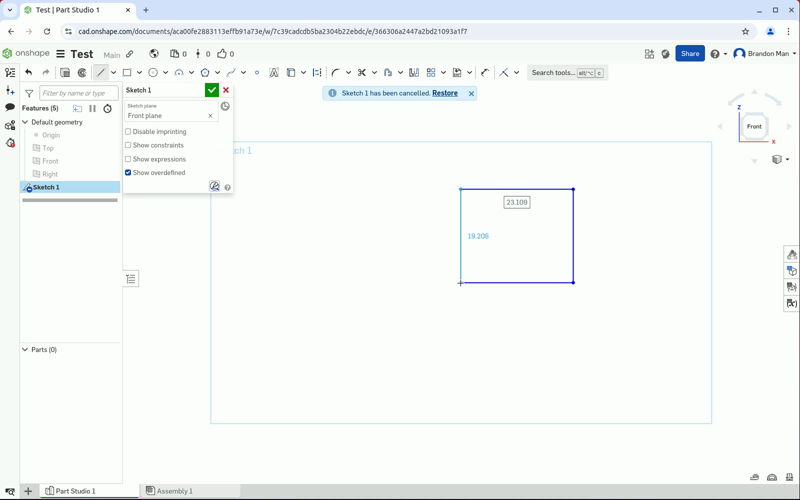
key(esc)
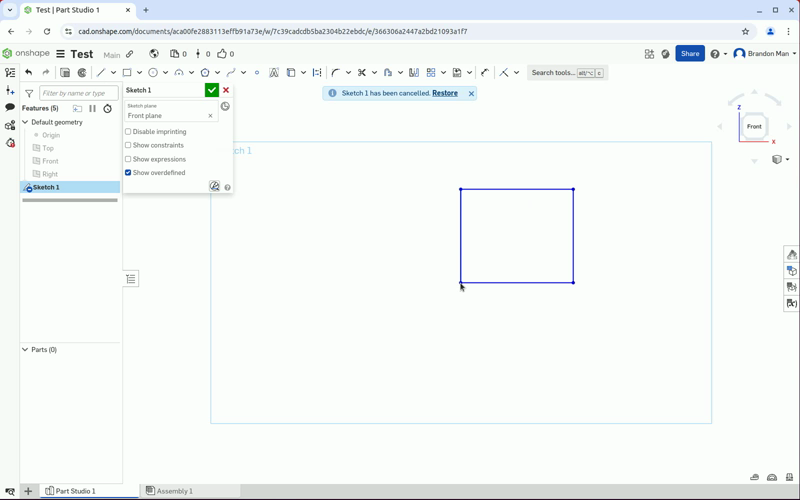
mouse_move(534, 221)
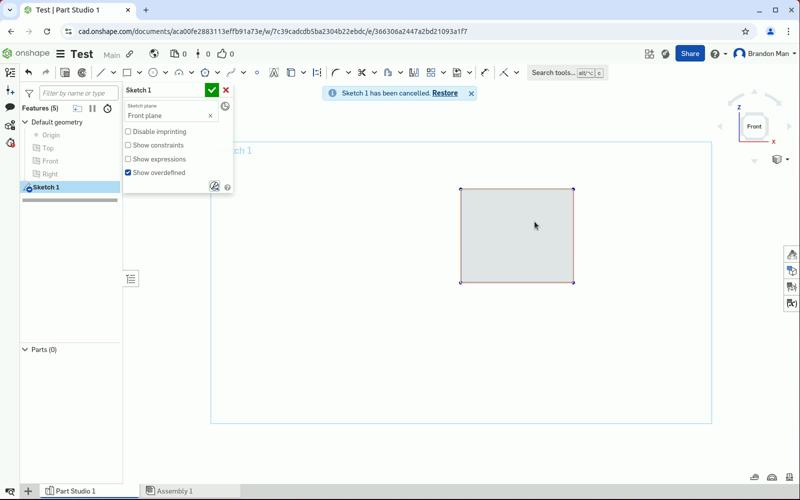
click(534, 221)
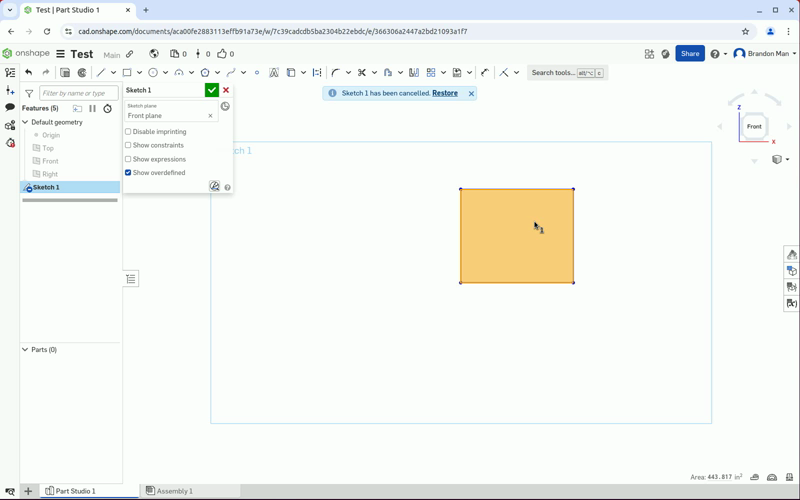
mouse_move(73, 352)
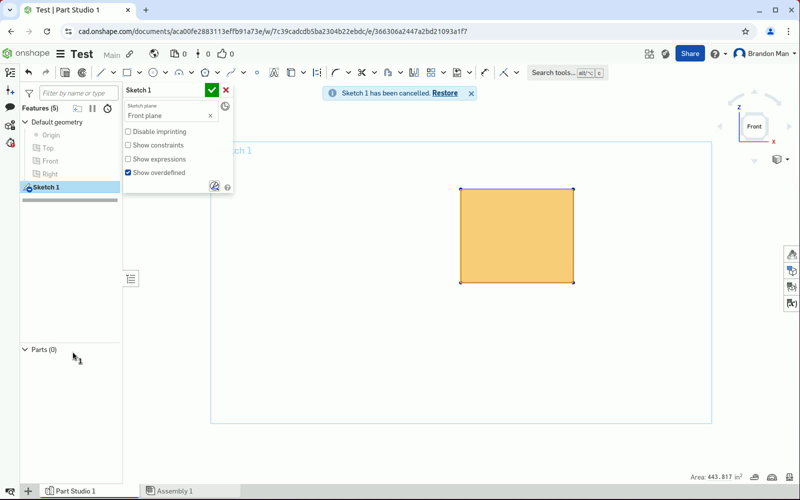
key(shift+y)
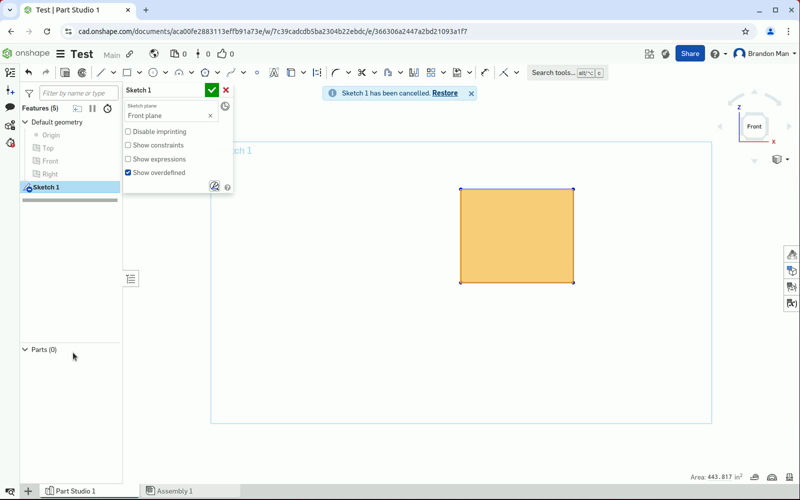
key(shift+e)
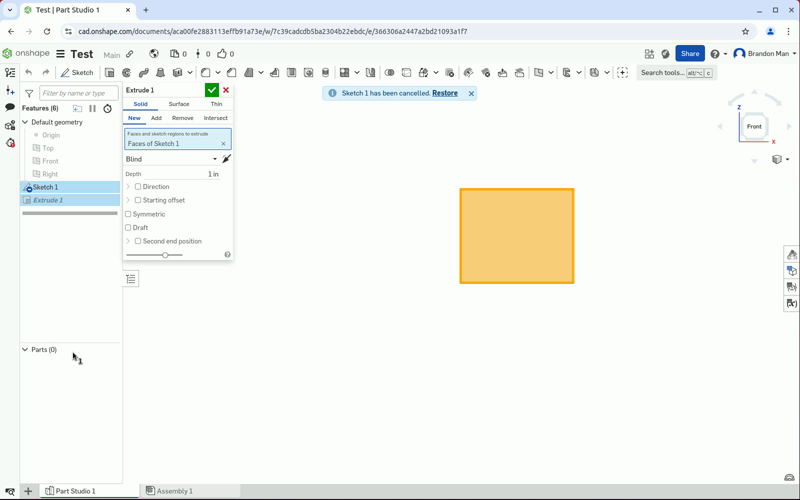
mouse_move(143, 106)
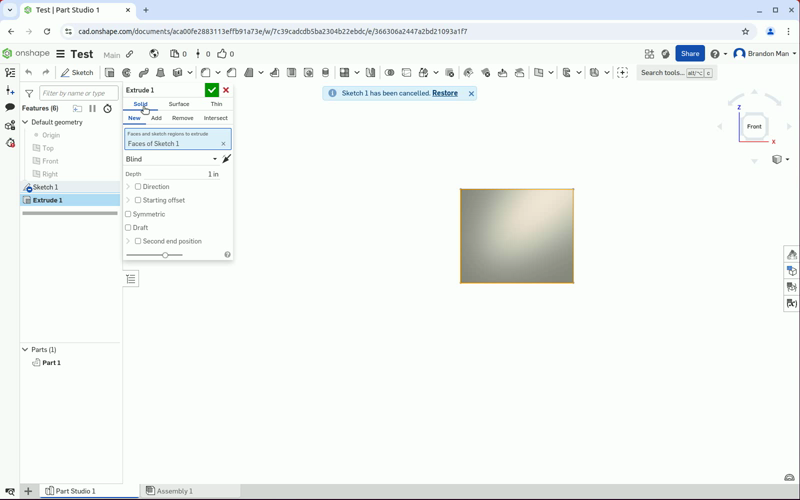
click(143, 106)
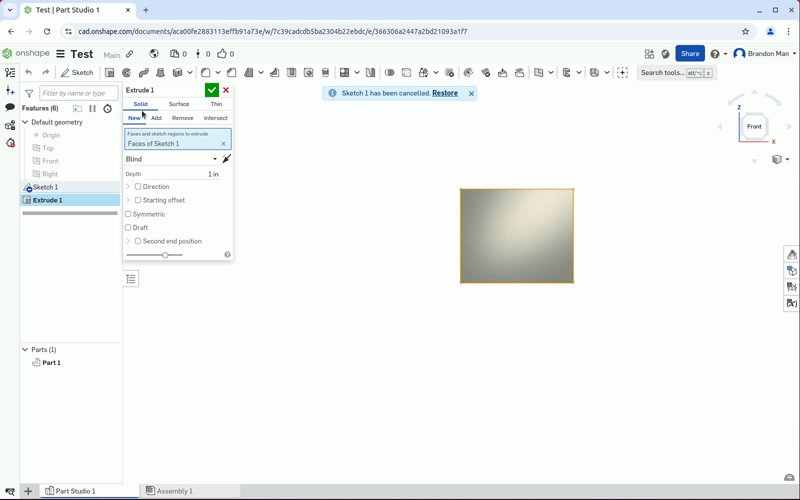
mouse_move(137, 120)
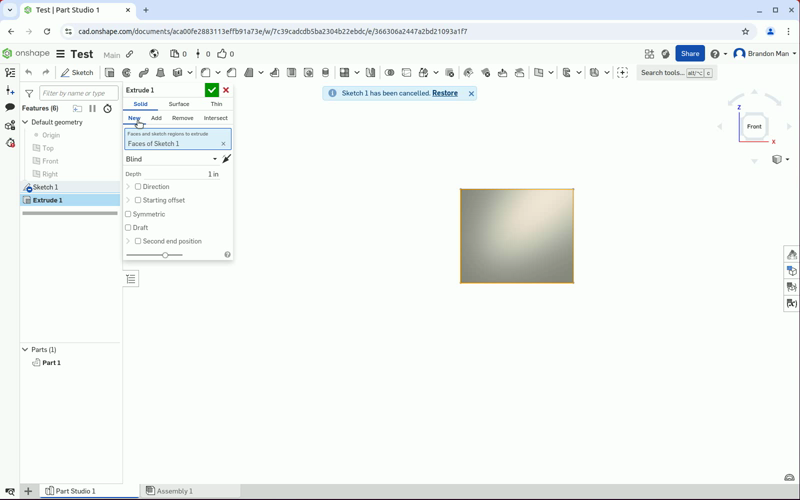
click(137, 120)
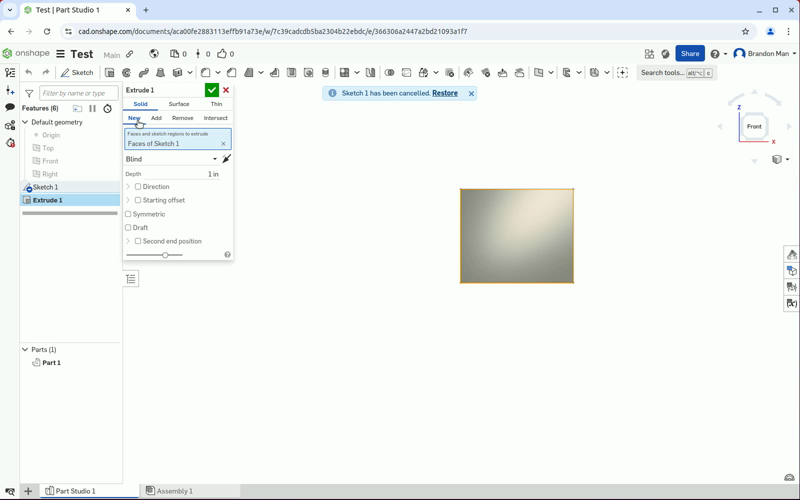
key(tab, 4)
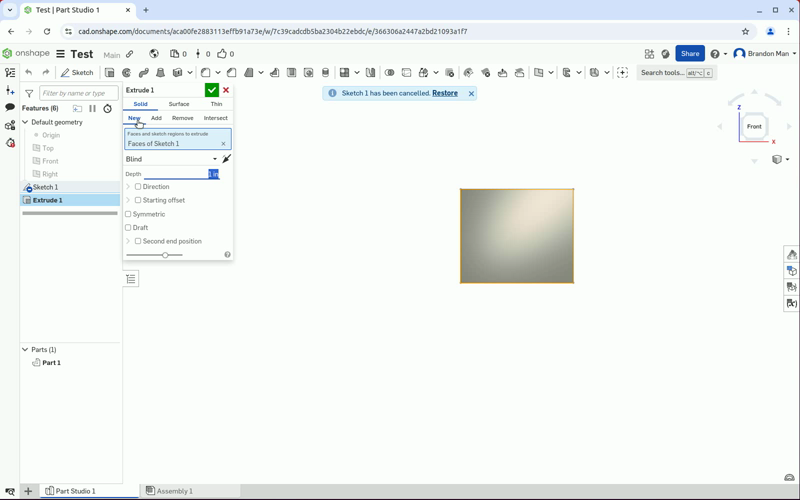
text(15.405)
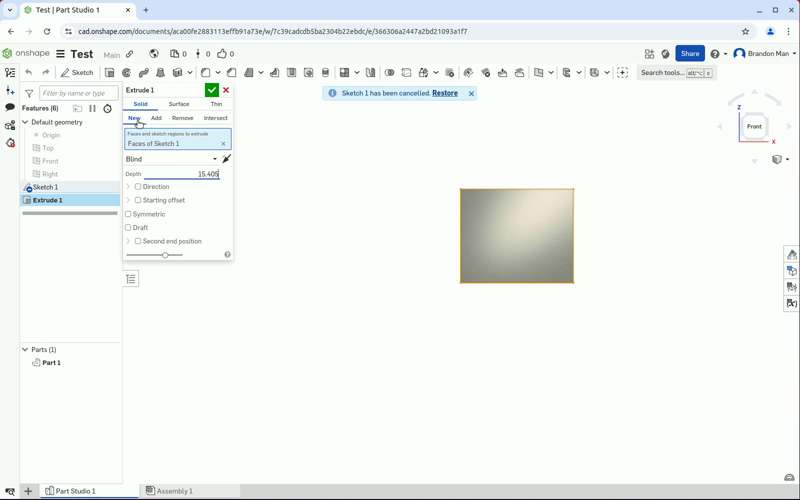
key(enter)
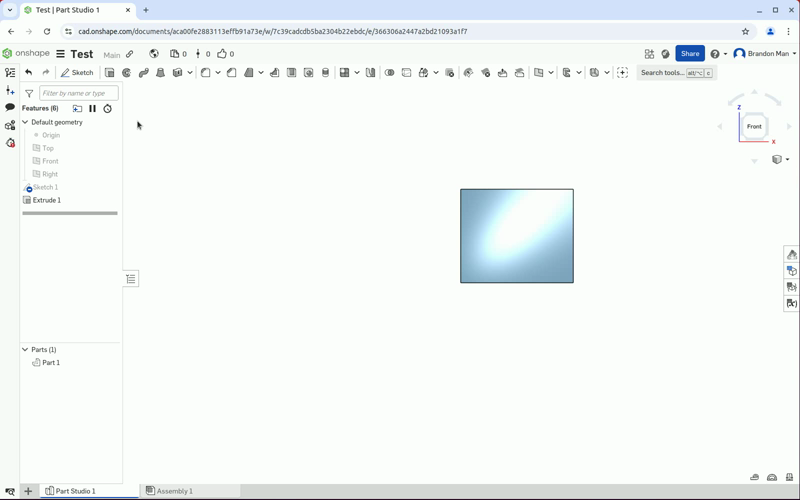
key(shift+h)
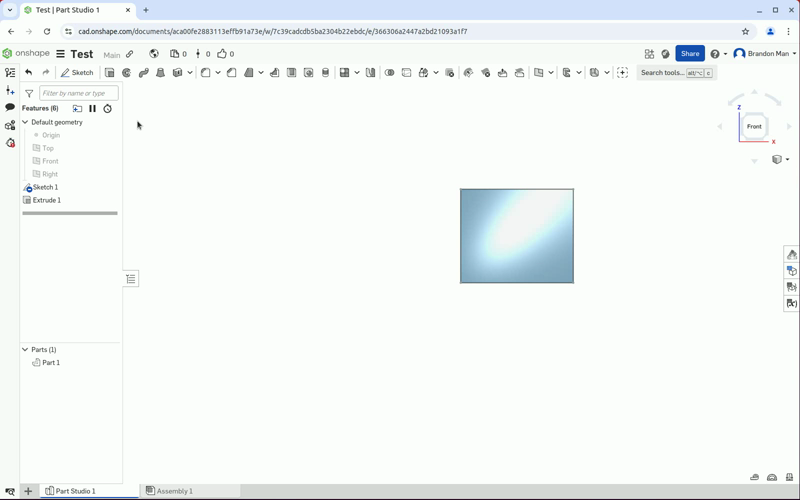
key(shift+h)
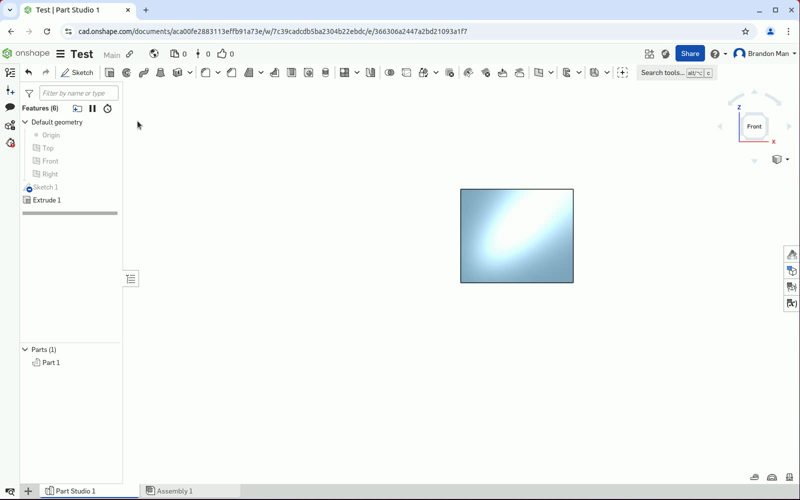
mouse_move(73, 189)
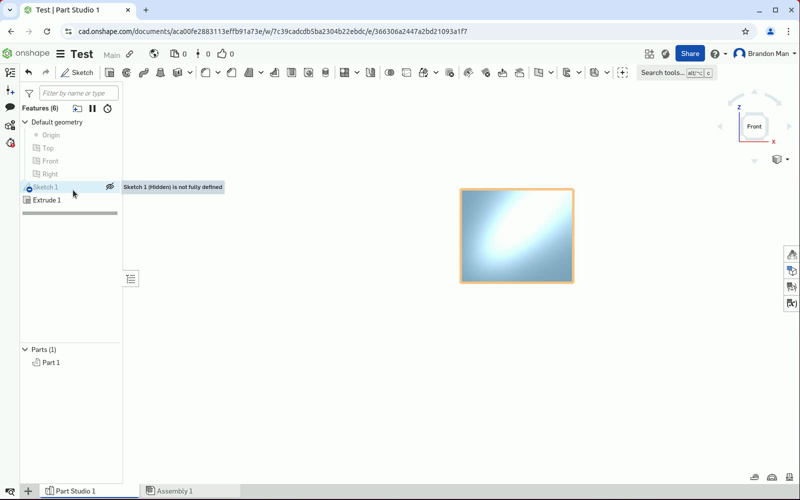
click(73, 189)
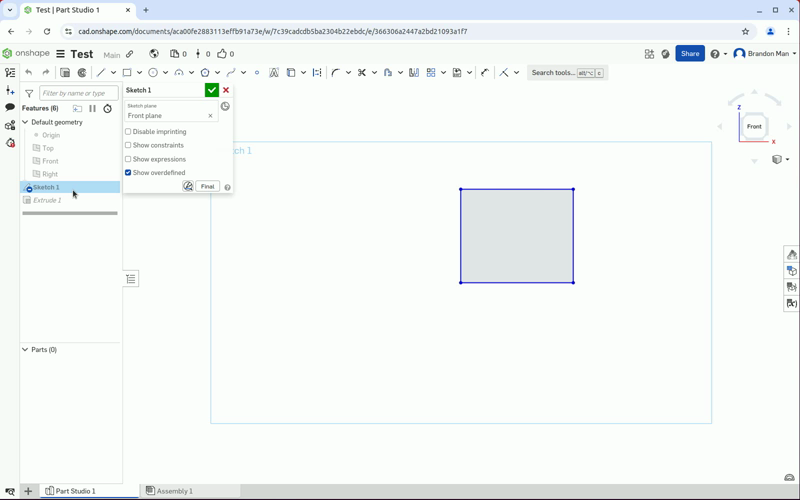
mouse_move(229, 92)
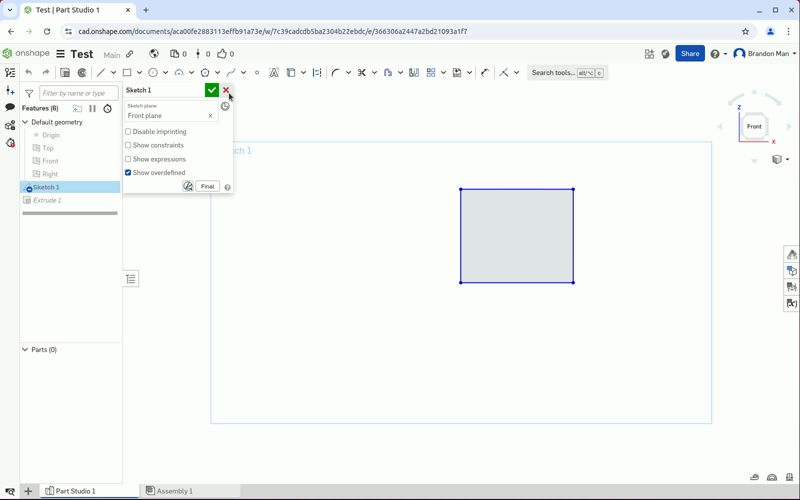
click(229, 92)
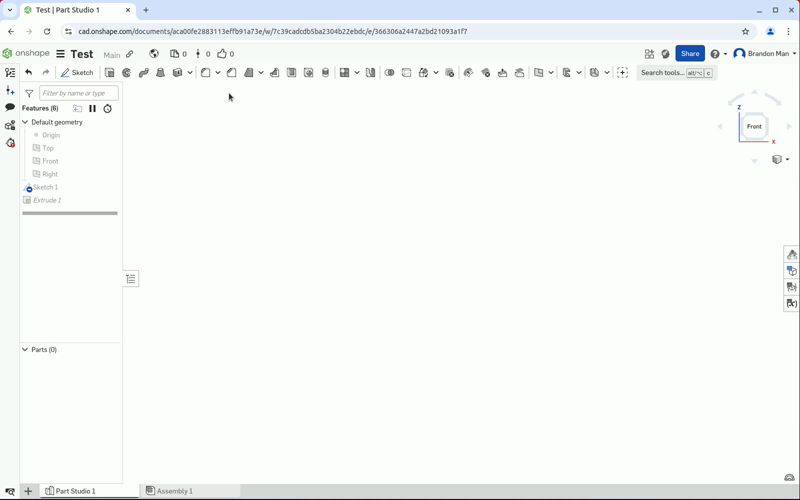
mouse_move(73, 352)
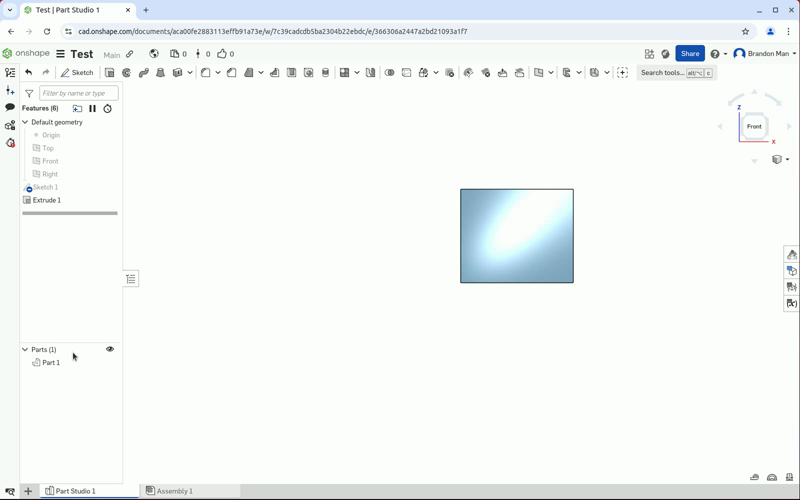
key(y)
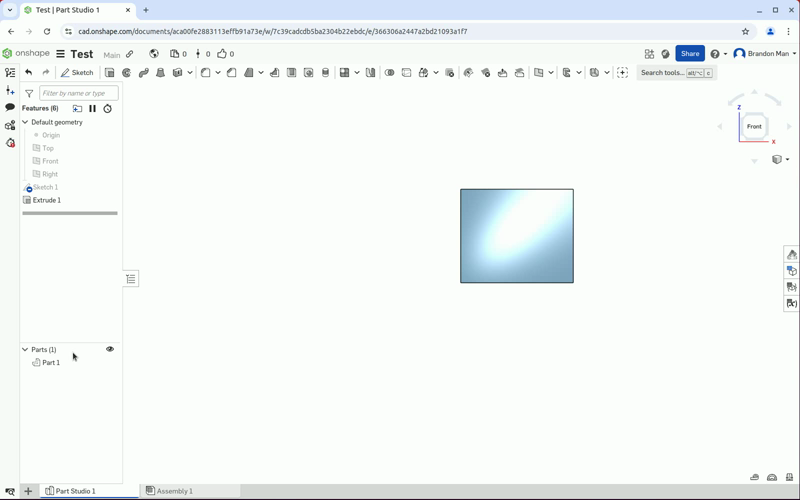
key(shift+p)
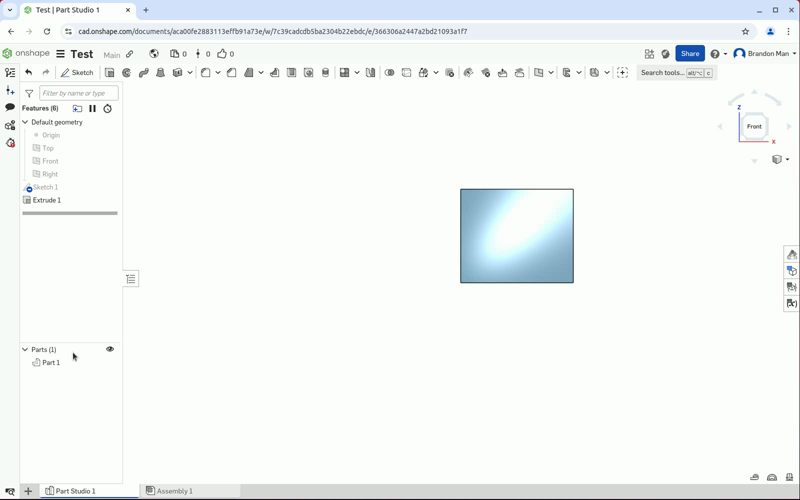
key(space)
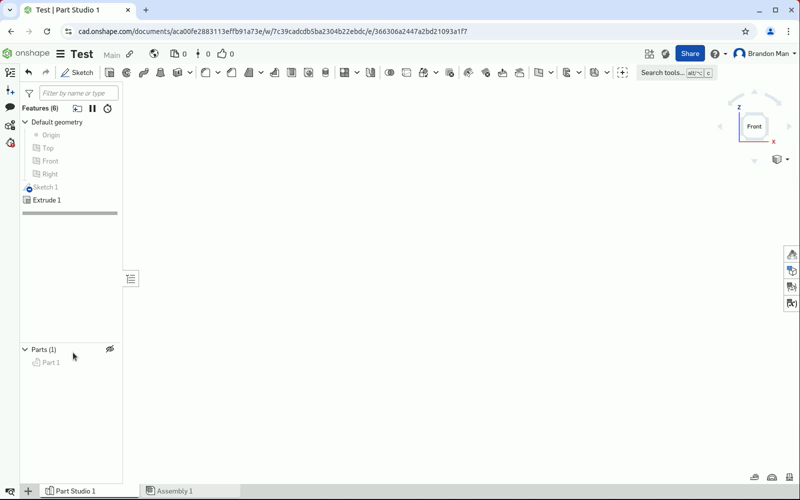
key_down(shift)
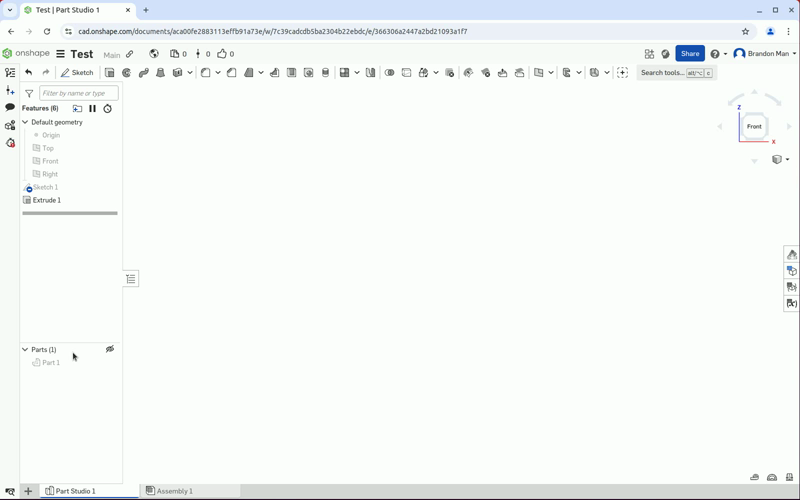
key(left)
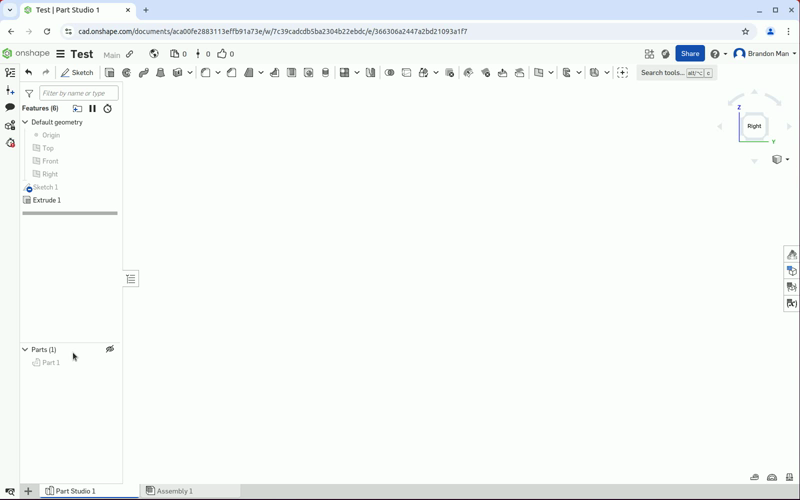
key_up(shift)
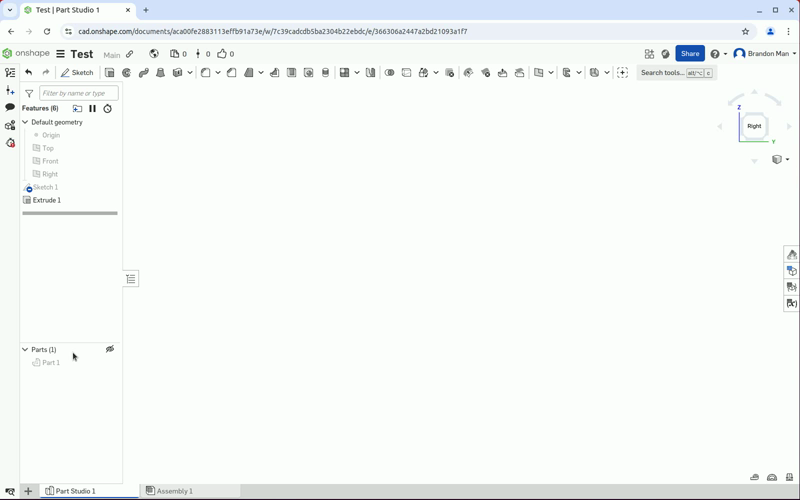
mouse_move(73, 352)
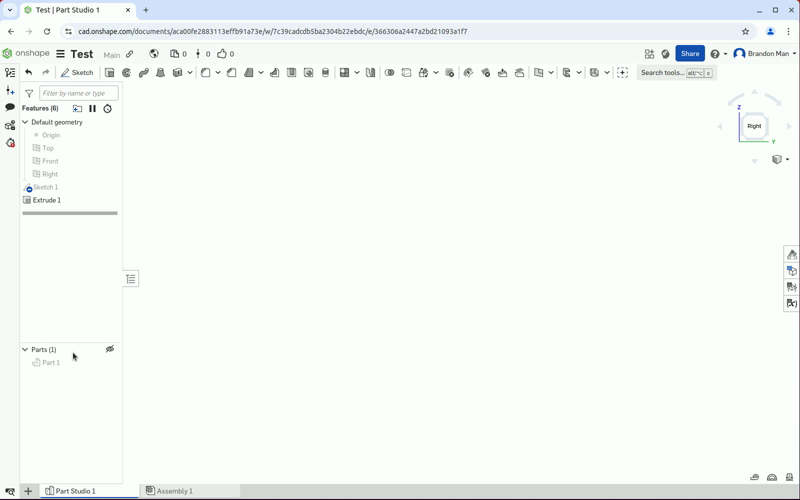
key(shift+y)
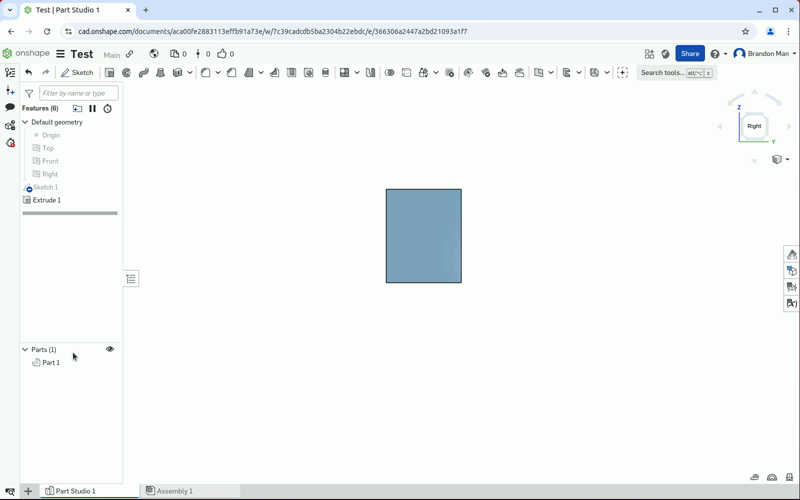
mouse_move(541, 75)
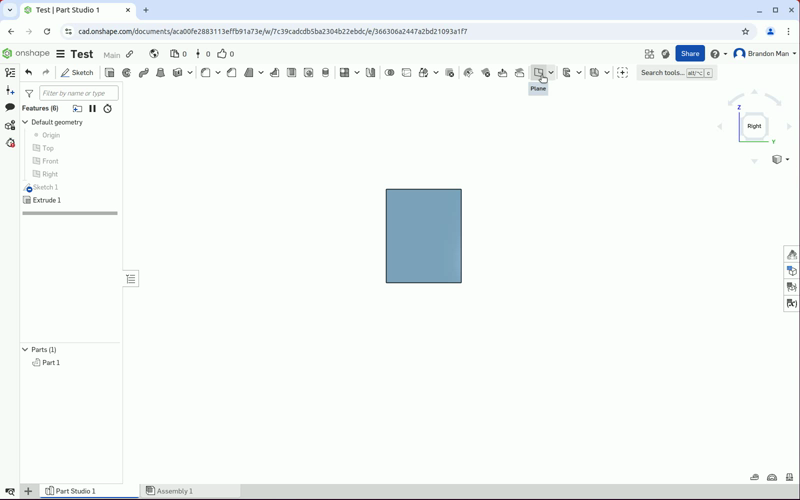
click(541, 75)
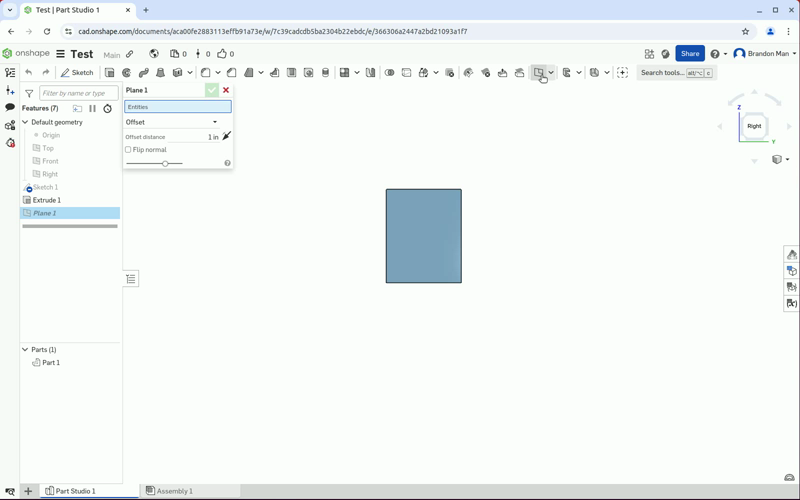
mouse_move(73, 176)
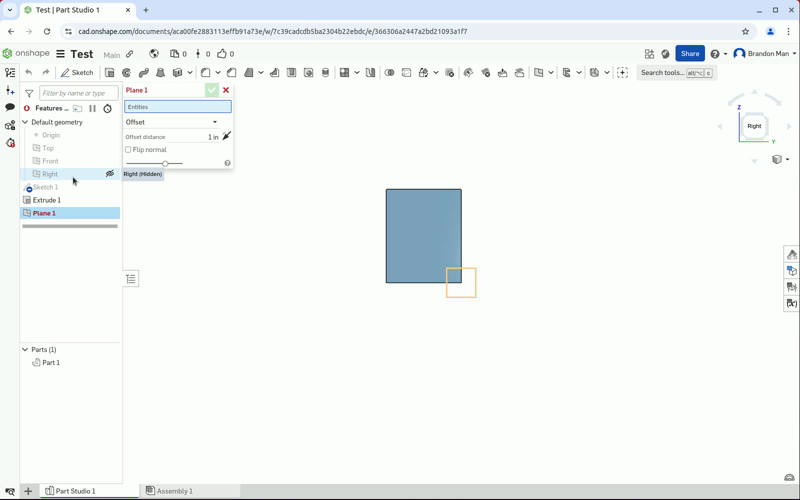
click(73, 176)
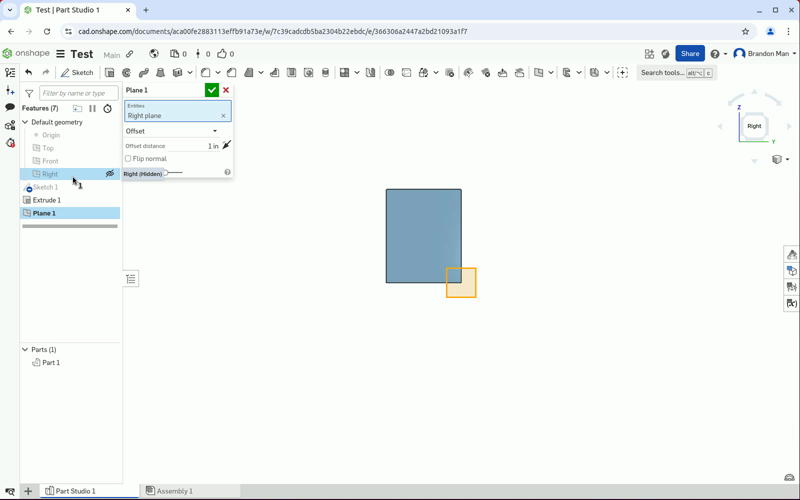
key(tab, 2)
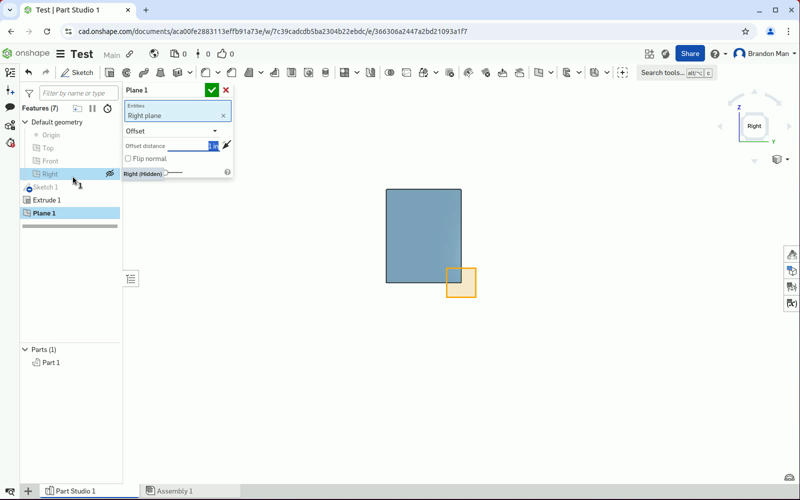
text(23.108)
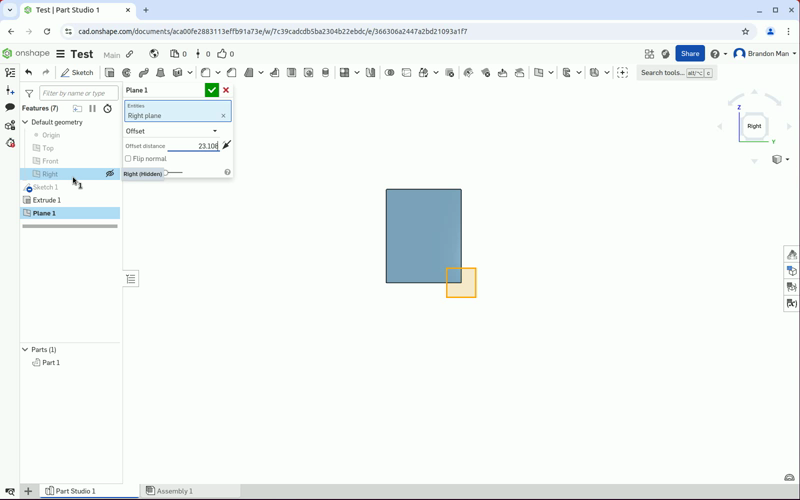
key(enter, 2)
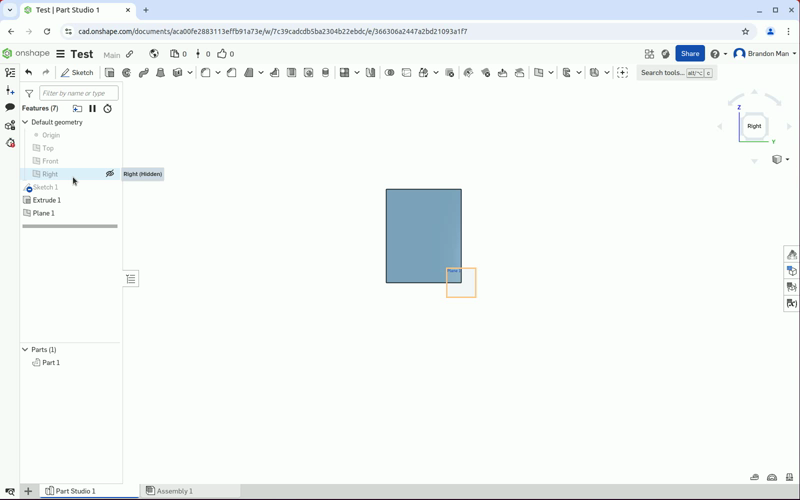
key(shift+s)
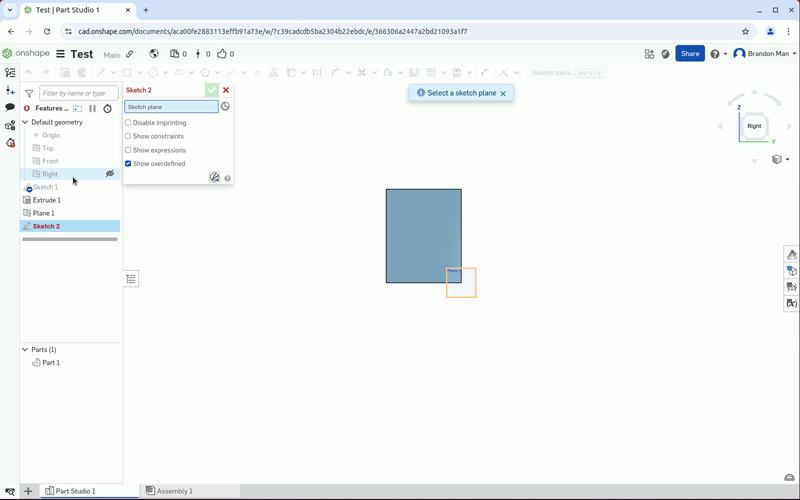
mouse_move(73, 215)
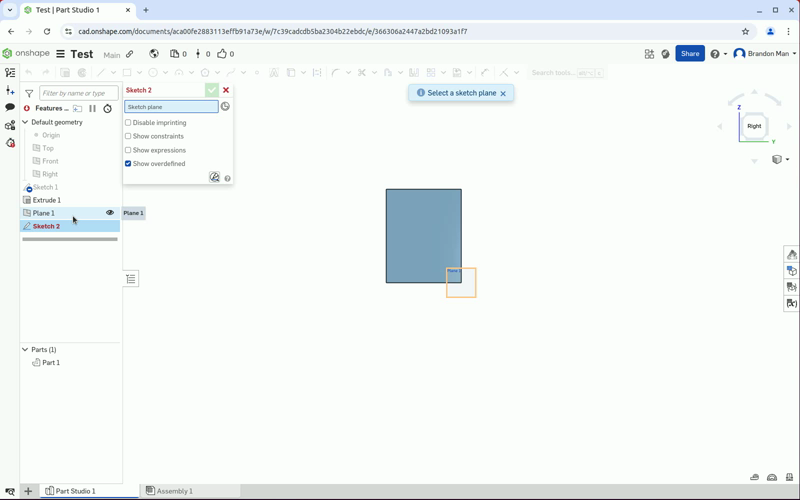
click(73, 215)
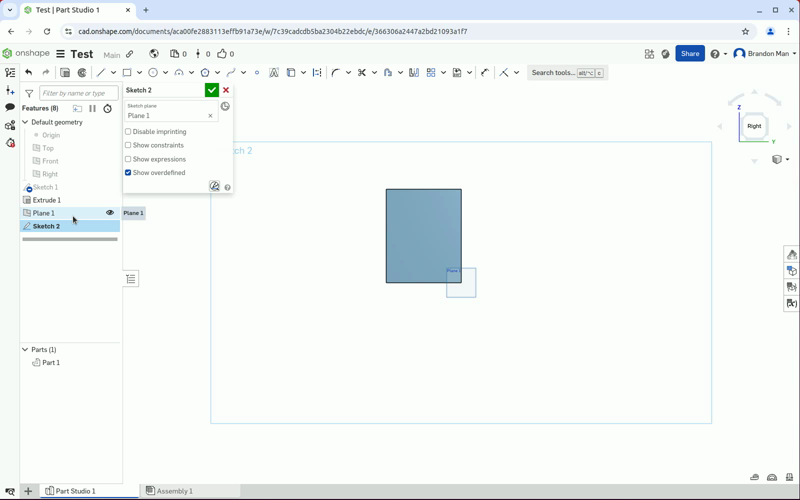
mouse_move(73, 352)
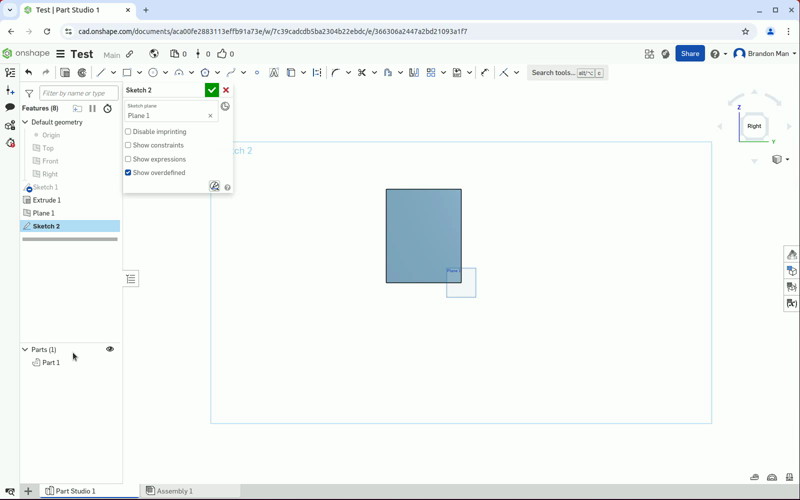
key(y)
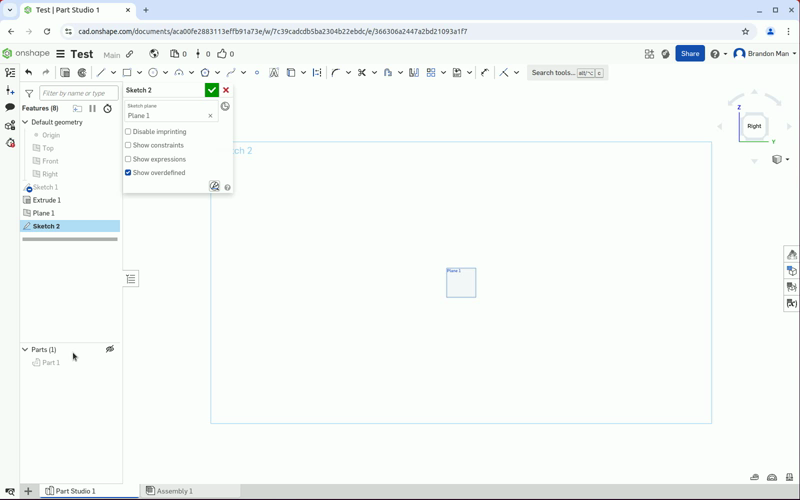
key(l)
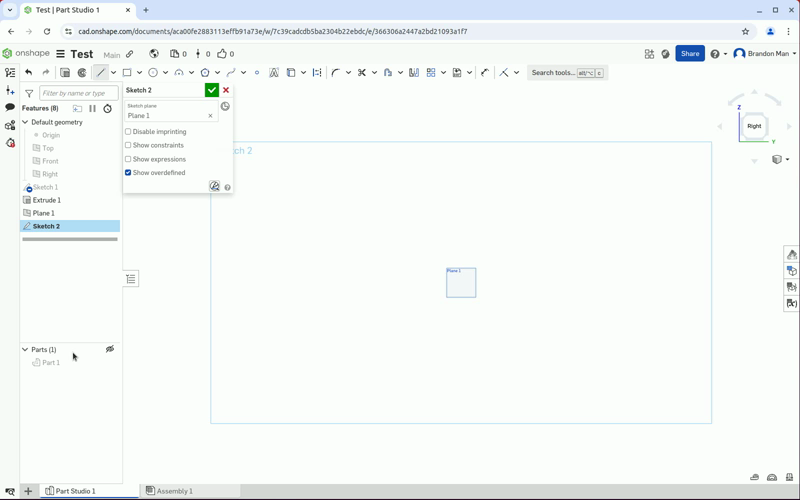
key_down(shift)
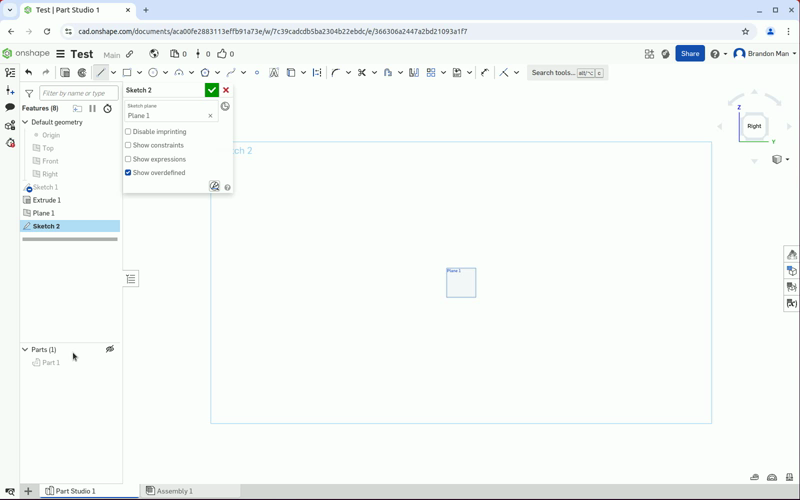
mouse_move(385, 282)
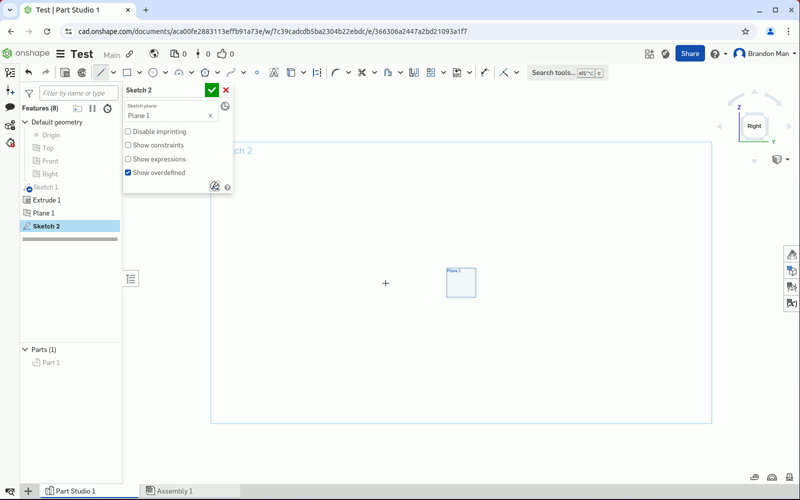
click(385, 282)
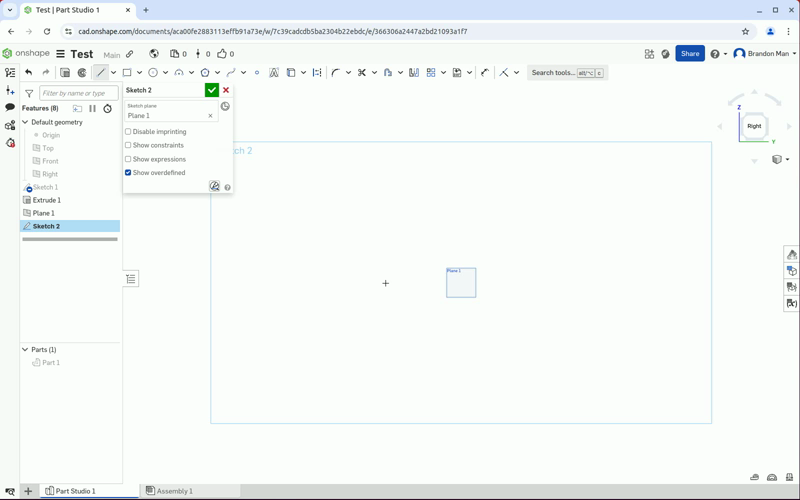
key_up(shift)
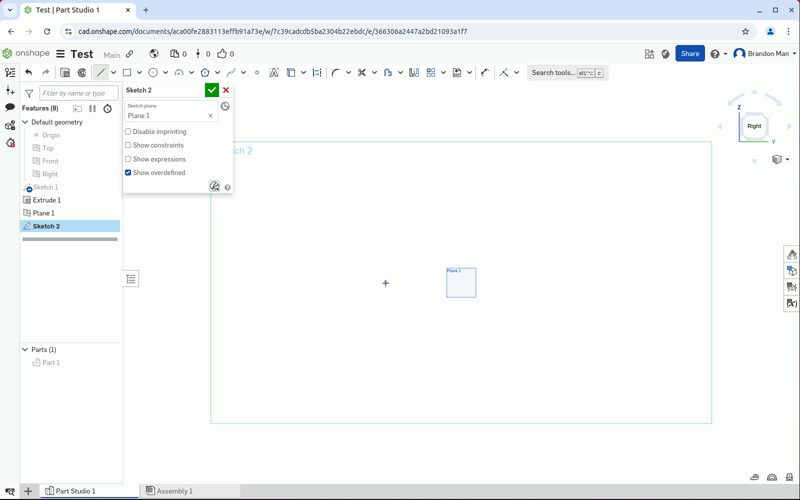
key_down(shift)
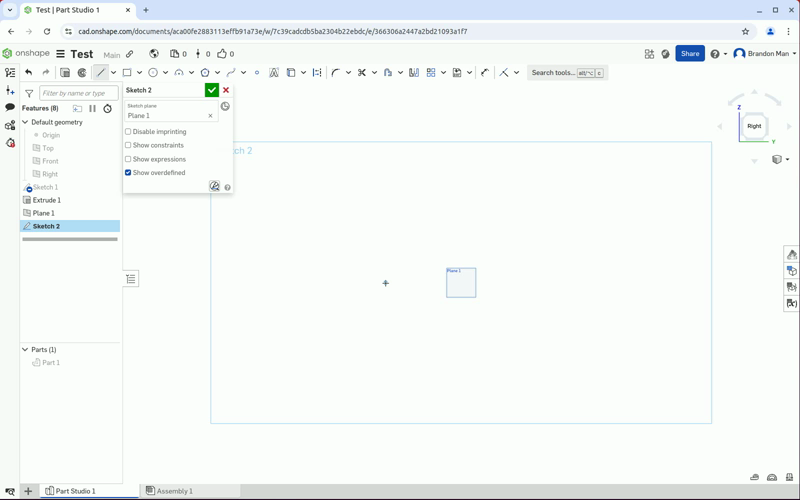
mouse_move(461, 282)
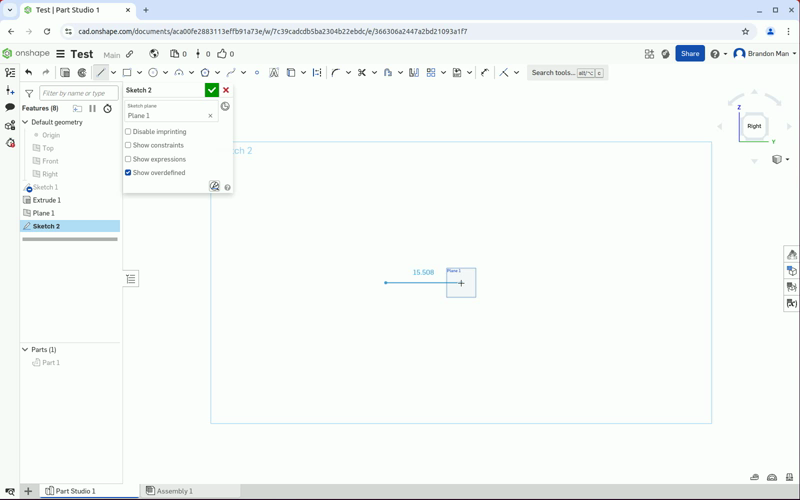
click(461, 282)
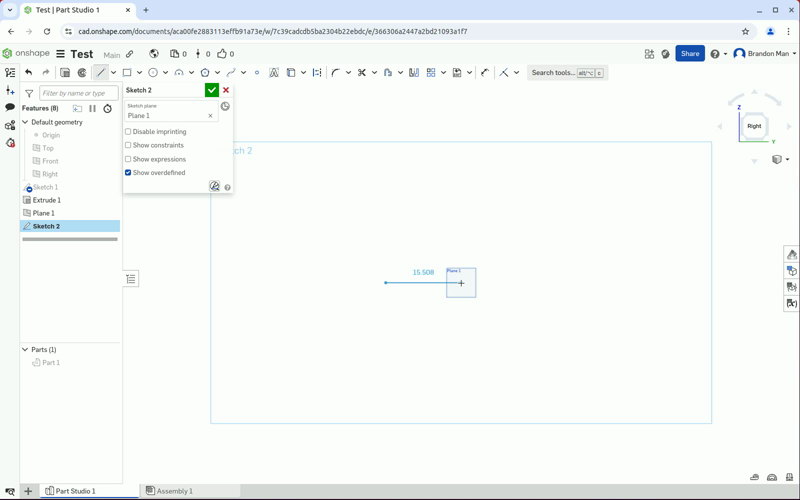
key_up(shift)
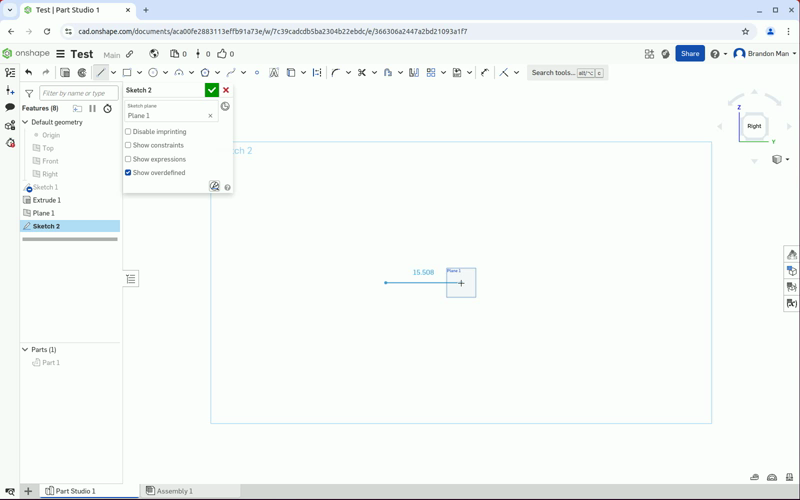
key_down(shift)
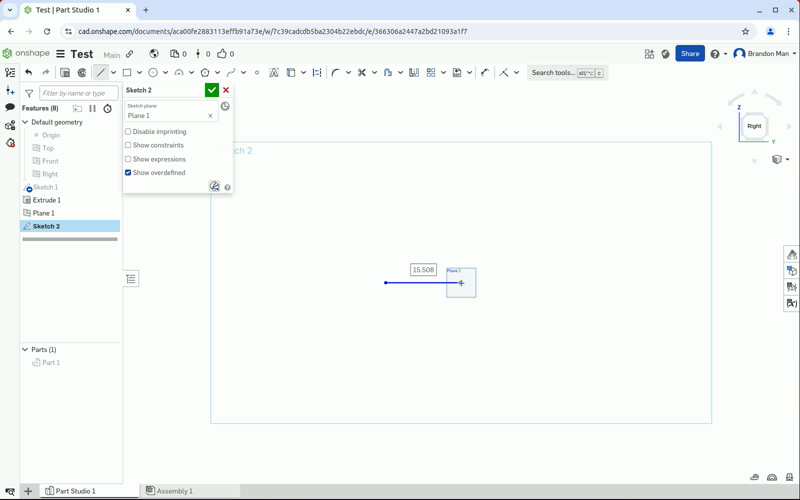
mouse_move(461, 209)
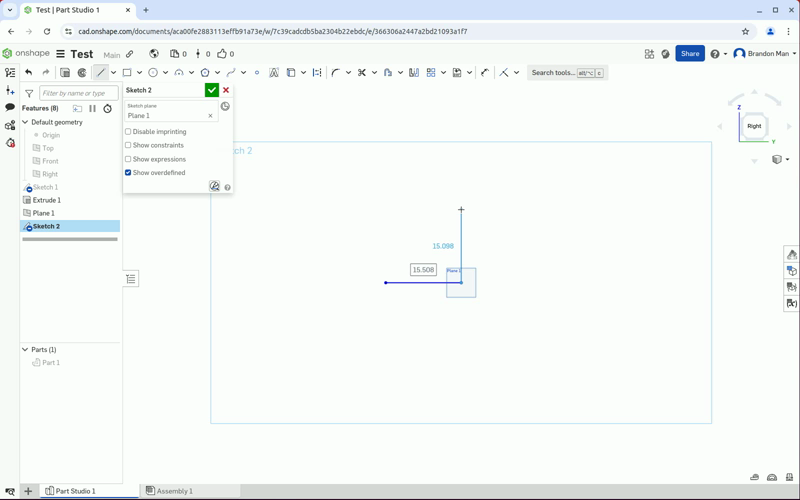
click(461, 209)
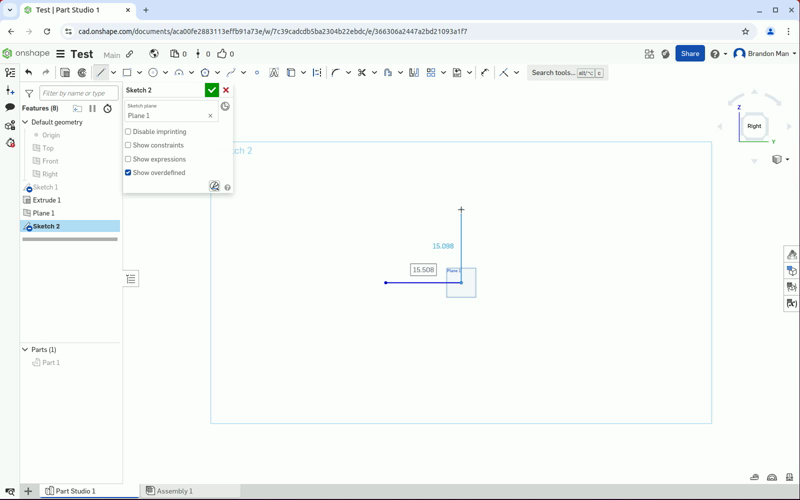
key_up(shift)
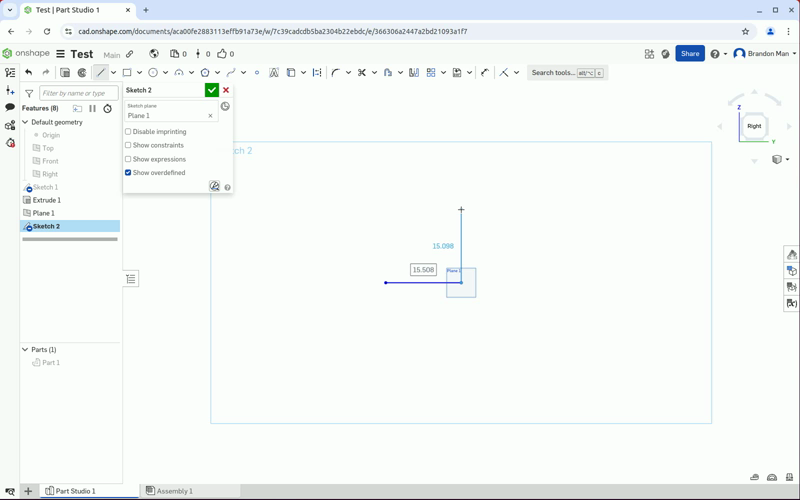
key_down(shift)
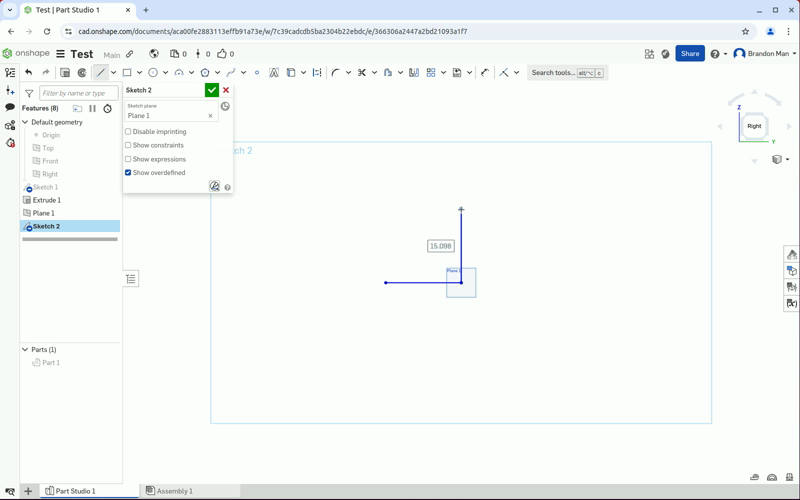
mouse_move(385, 282)
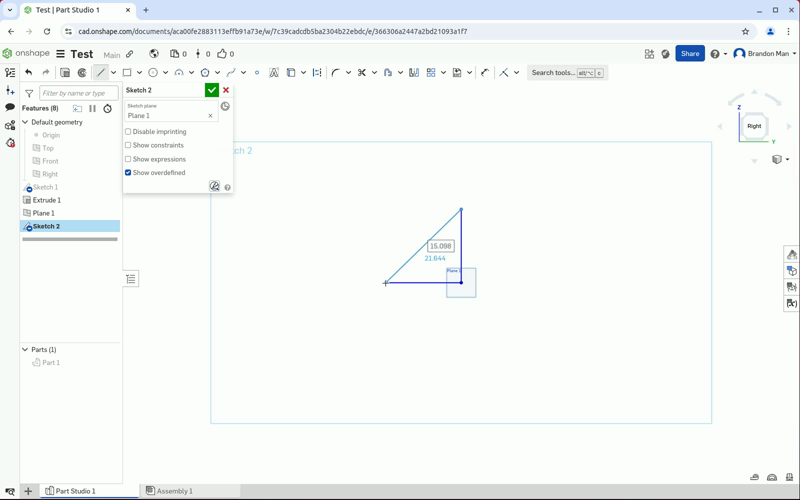
key_up(shift)
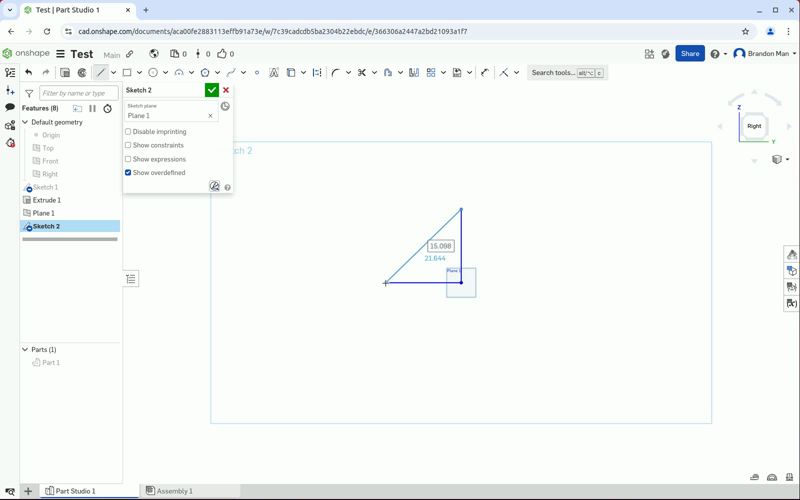
click(385, 282)
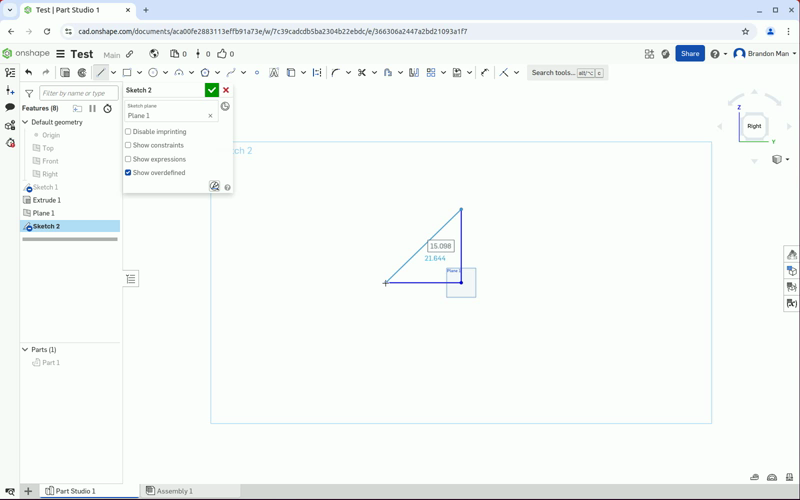
key(esc)
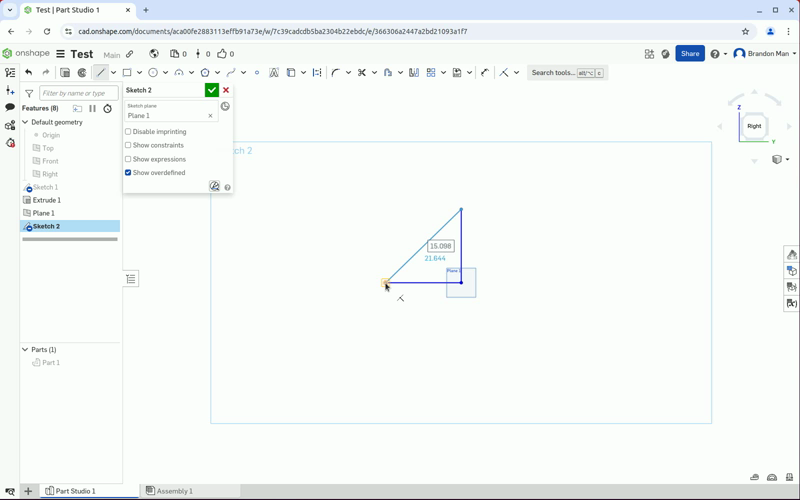
mouse_move(407, 278)
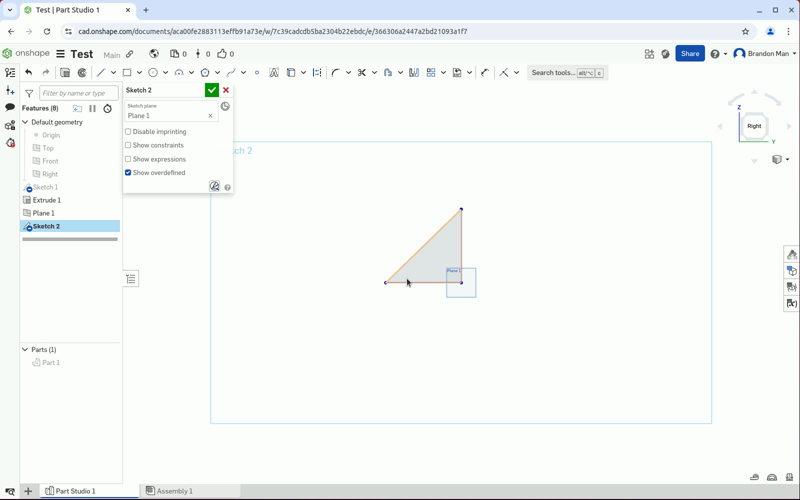
click(407, 278)
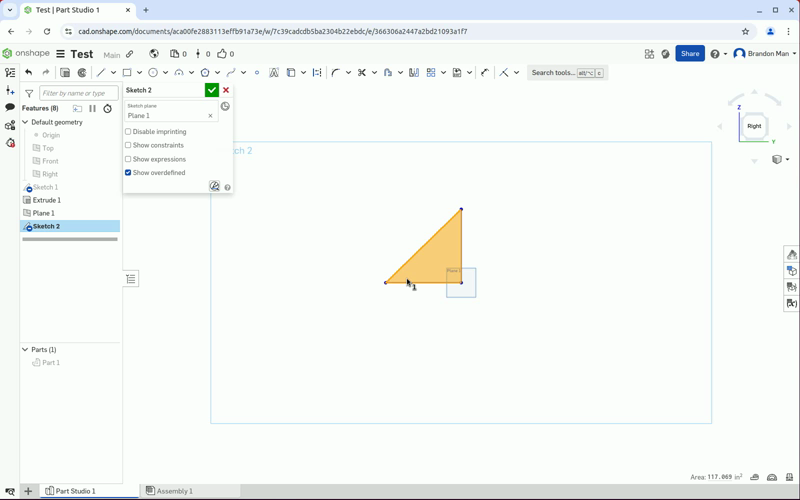
mouse_move(73, 352)
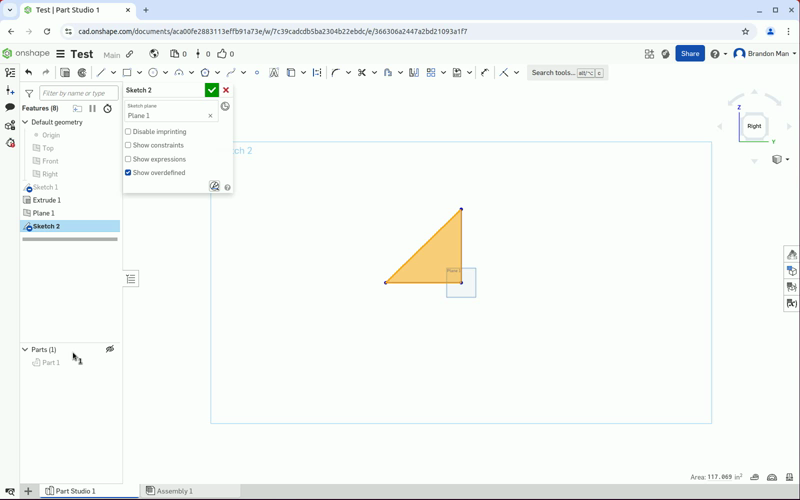
key(shift+y)
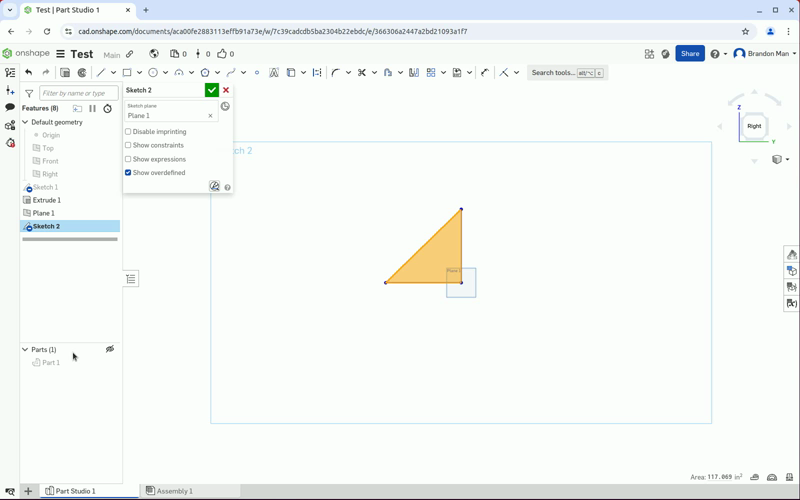
key(shift+e)
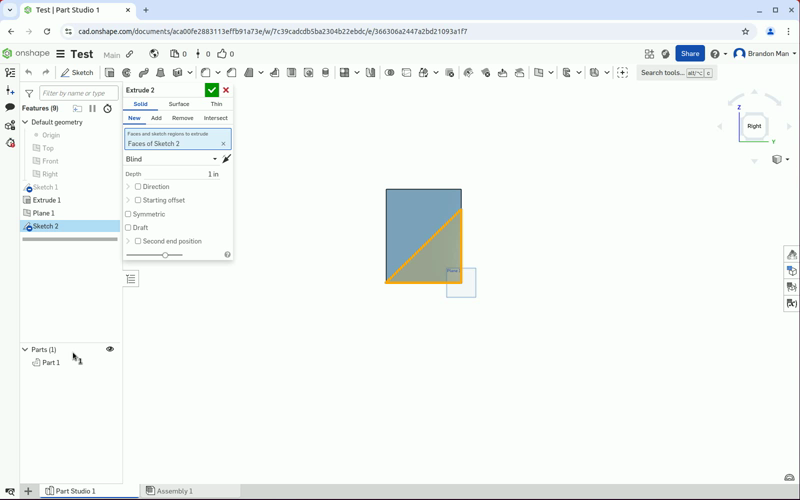
mouse_move(143, 106)
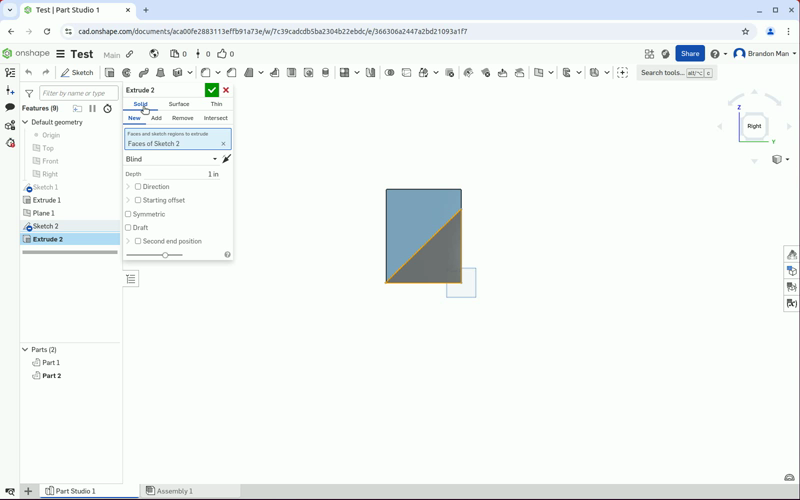
click(143, 106)
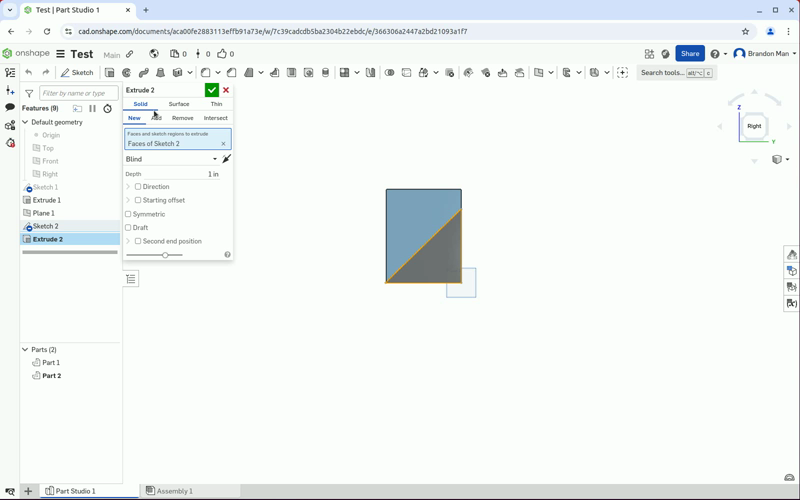
mouse_move(186, 120)
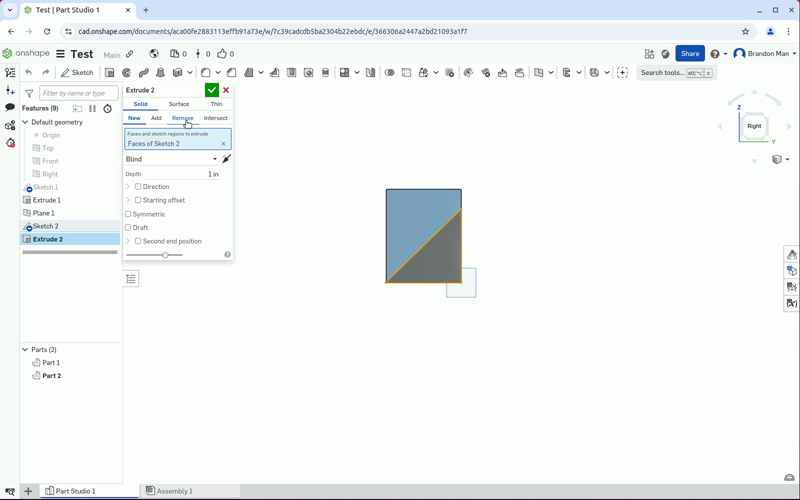
click(186, 120)
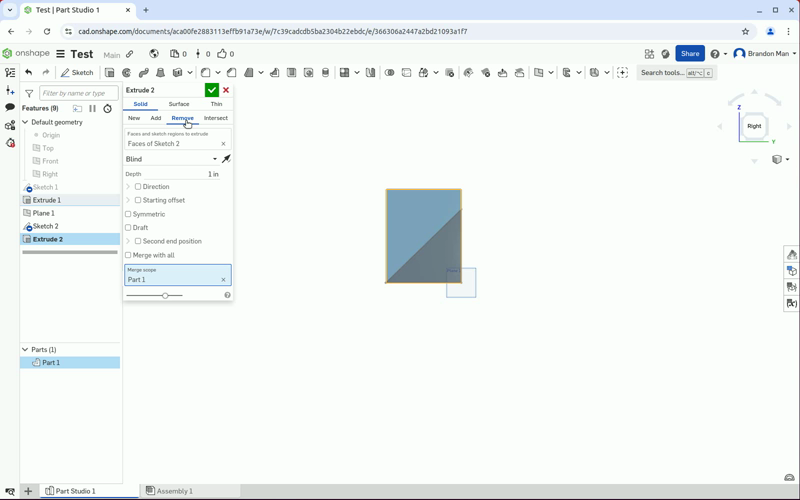
key(tab, 4)
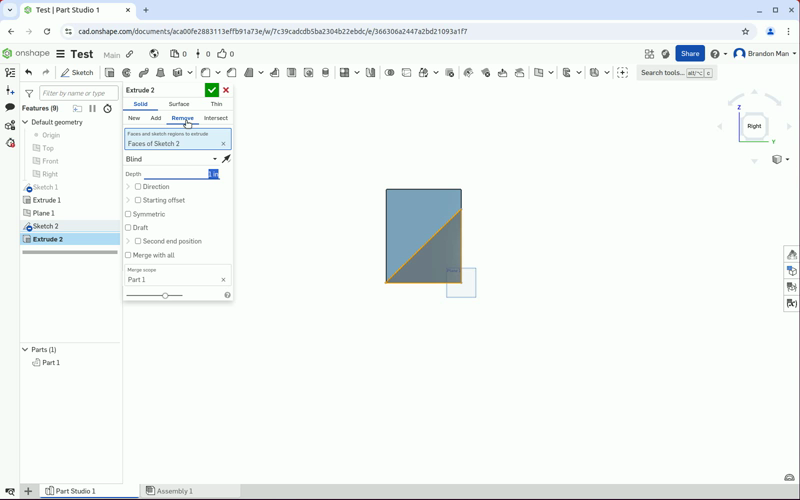
text(15.405)
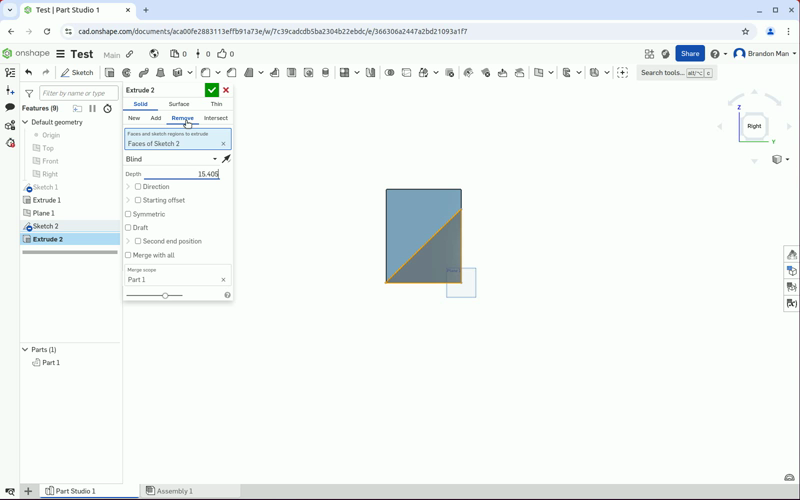
key(tab, 6)
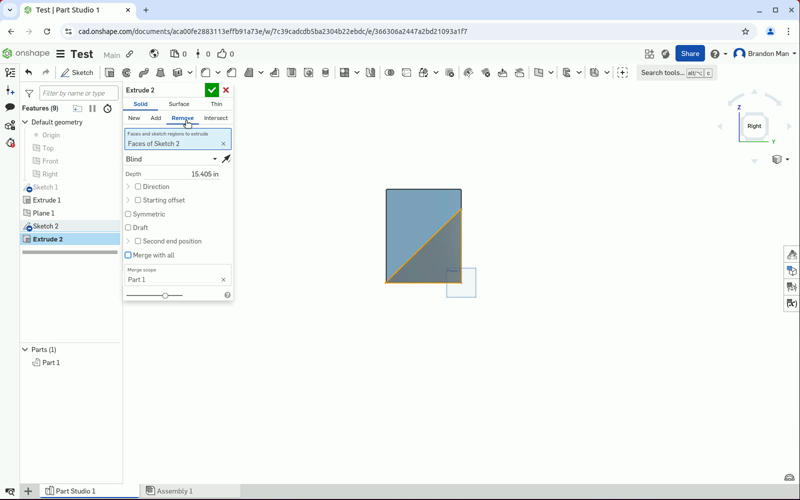
key(space)
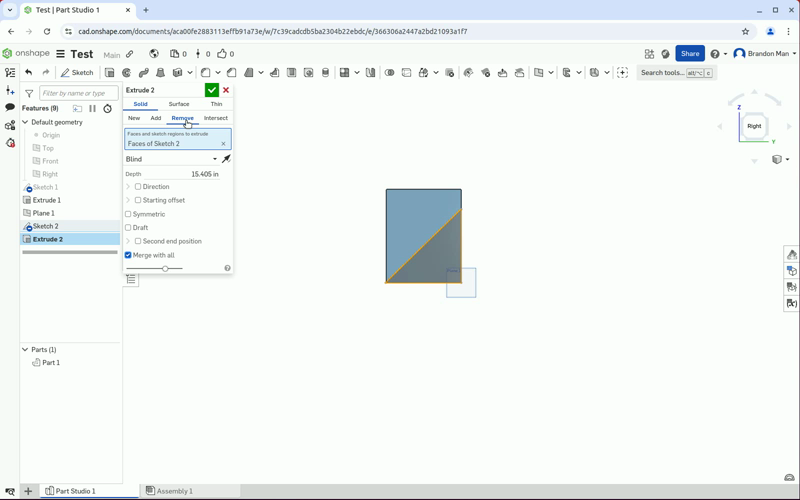
key(enter)
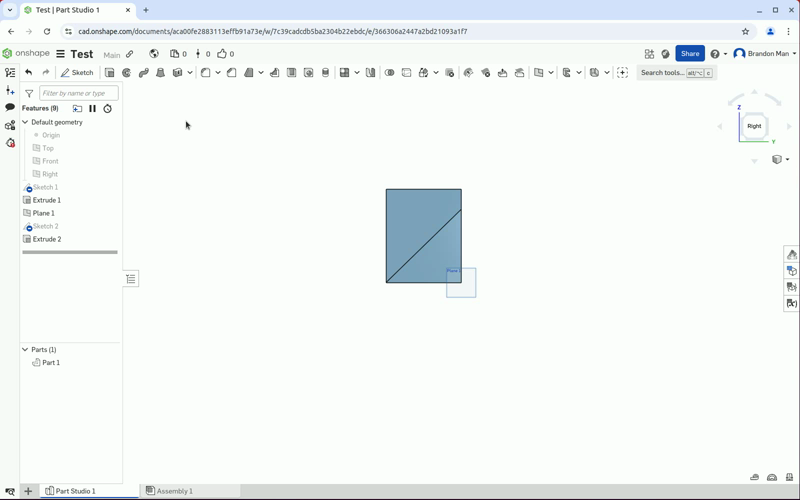
key(shift+h)
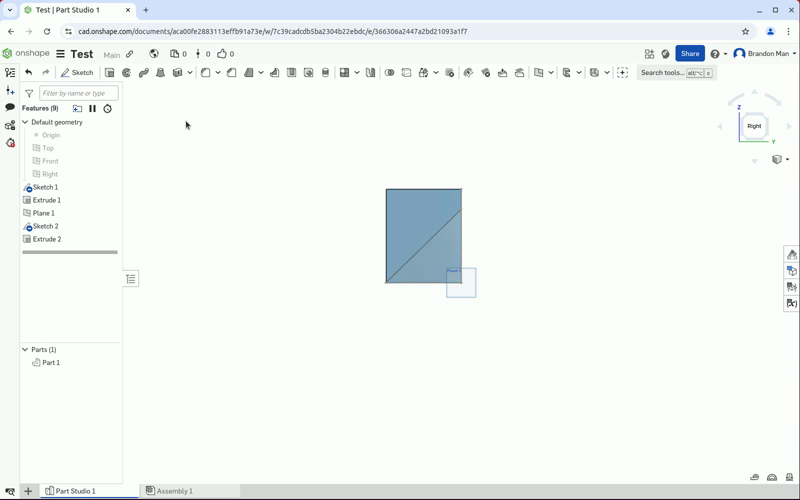
key(shift+h)
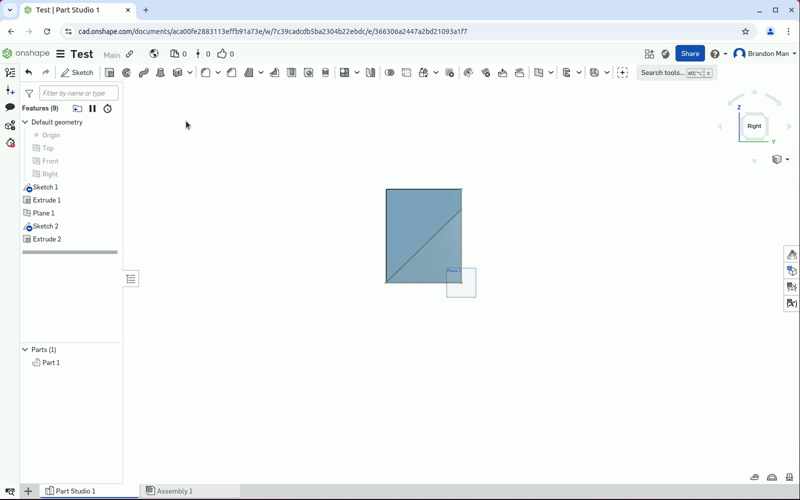
key(shift+7)
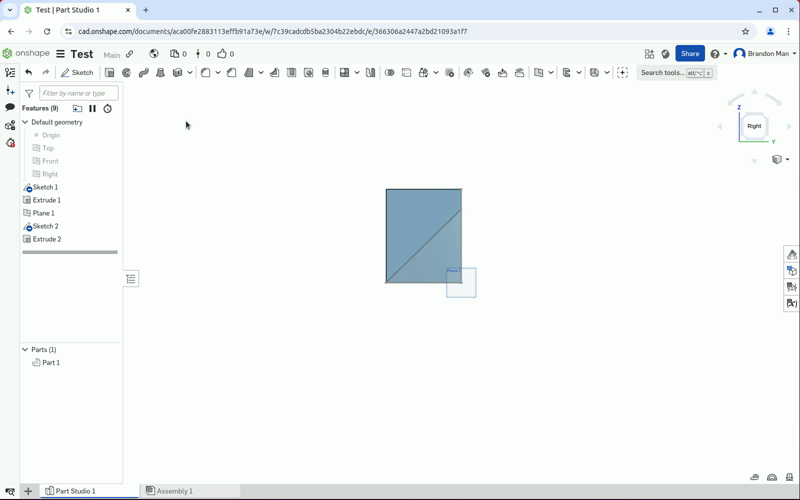
key(right, 2)
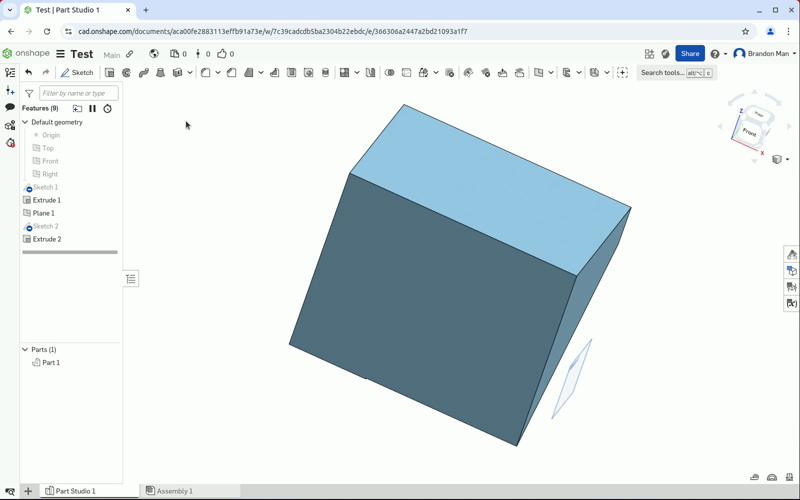
key(down, 2)
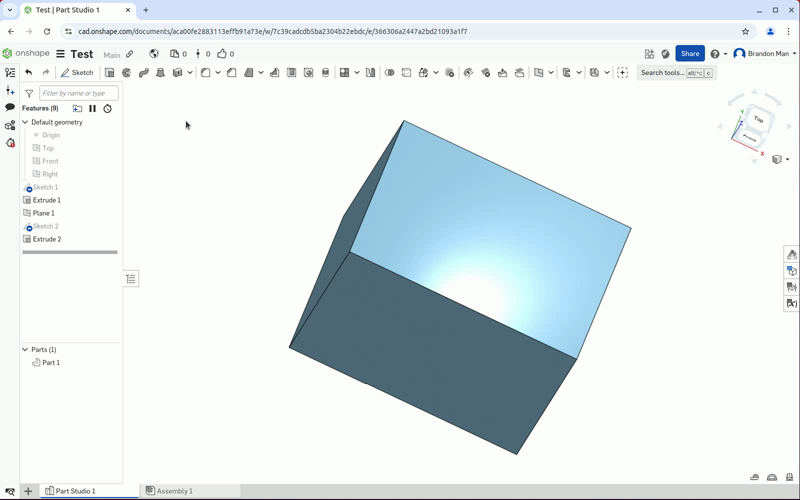
key(up, 2)
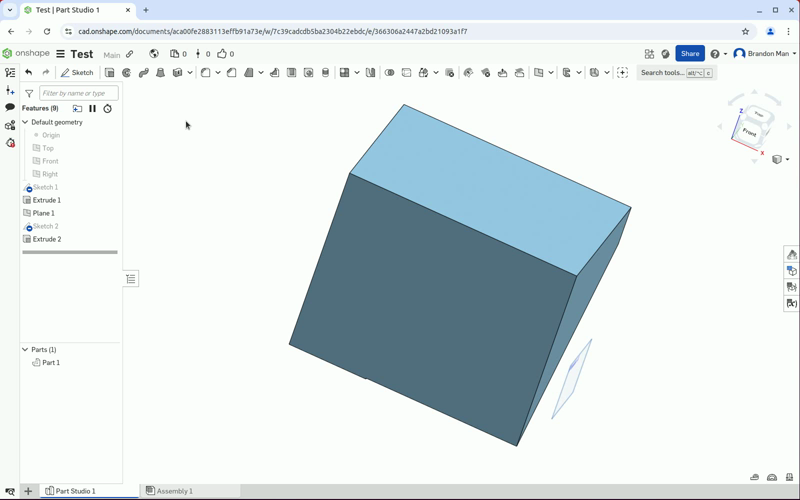
key(left, 2)
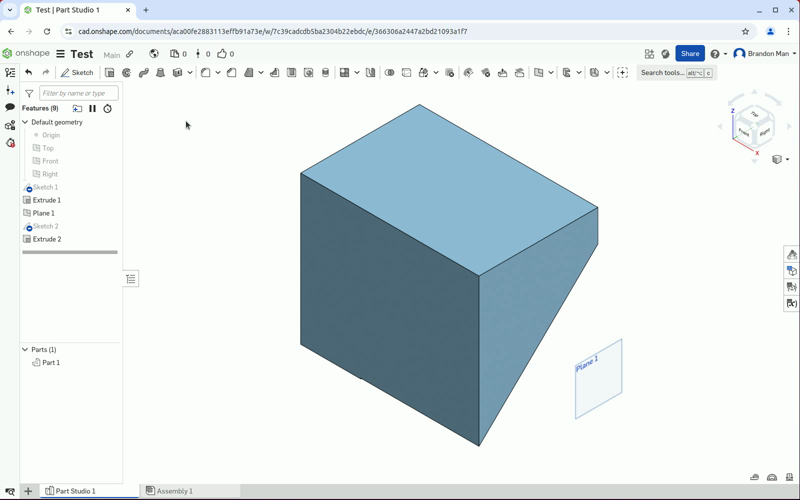
mouse_move(73, 189)
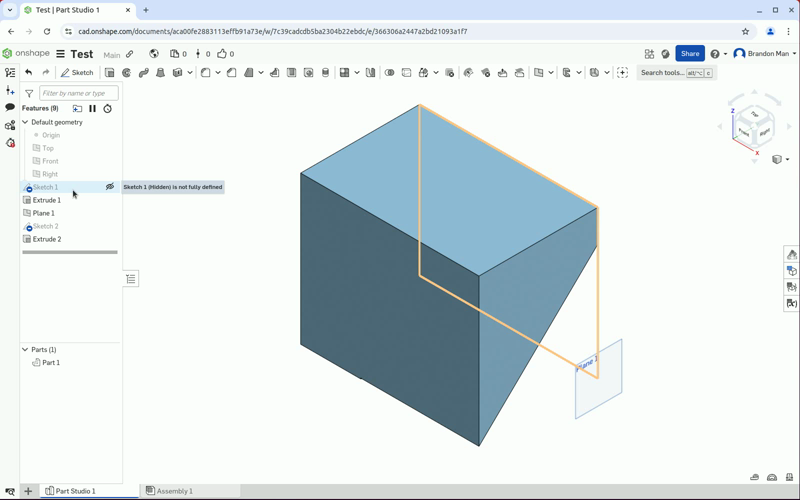
click(73, 189)